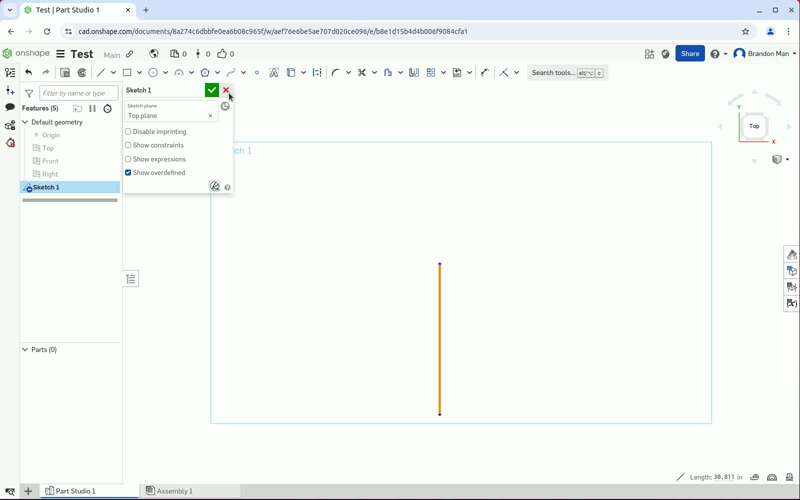
key(shift+h)
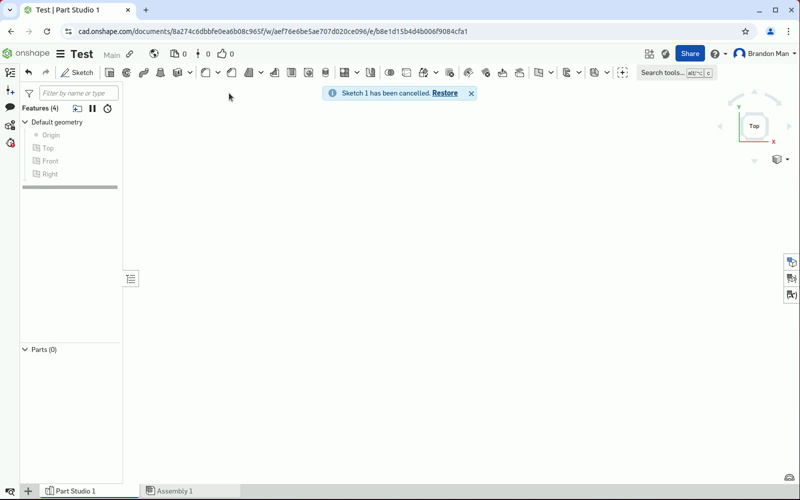
mouse_move(73, 352)
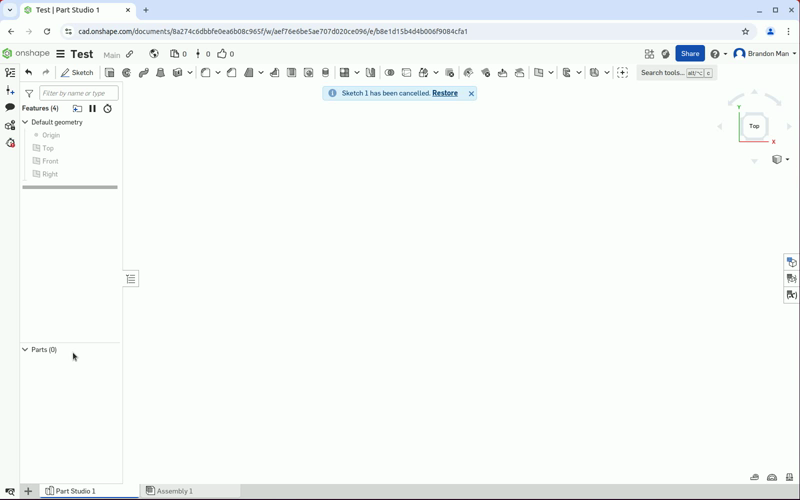
key(y)
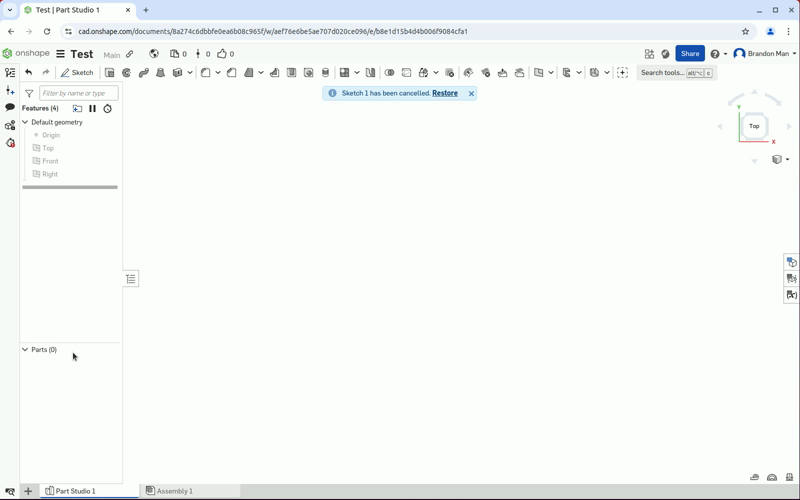
key(shift+p)
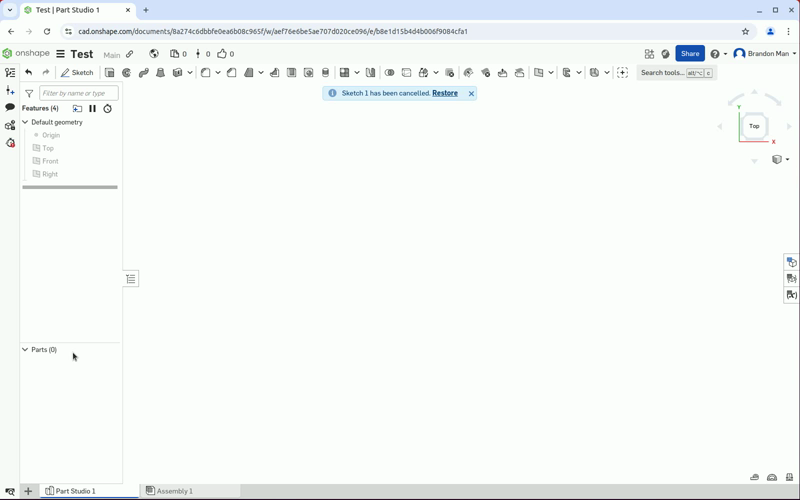
key(space)
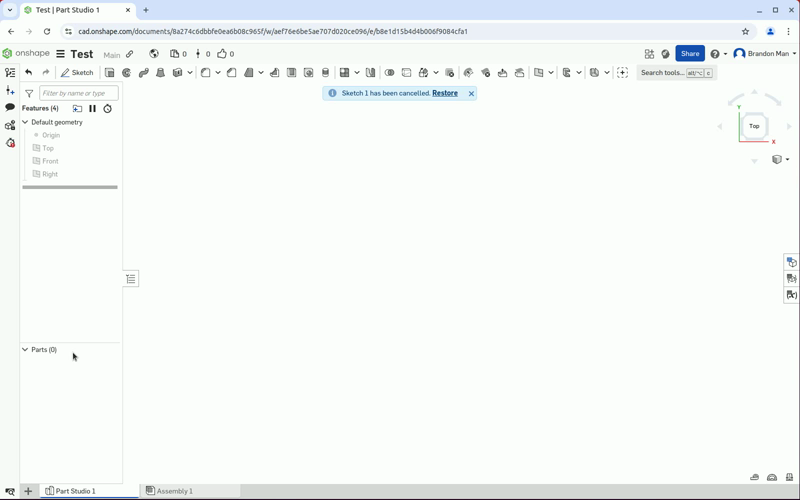
key_down(shift)
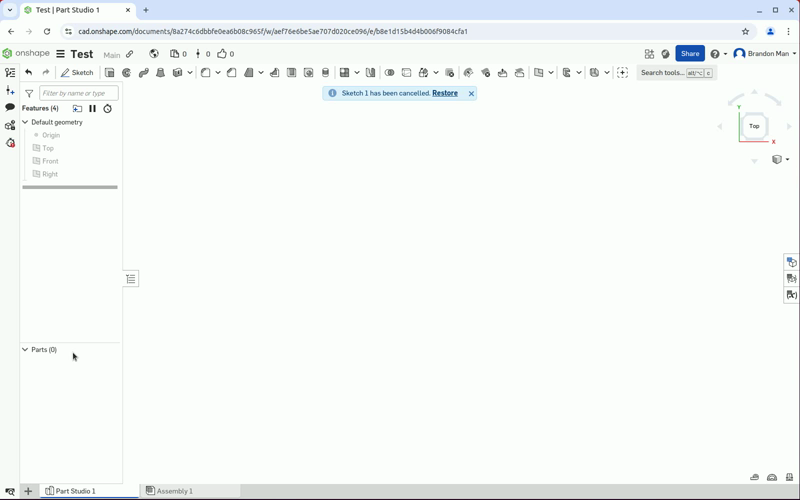
key(up)
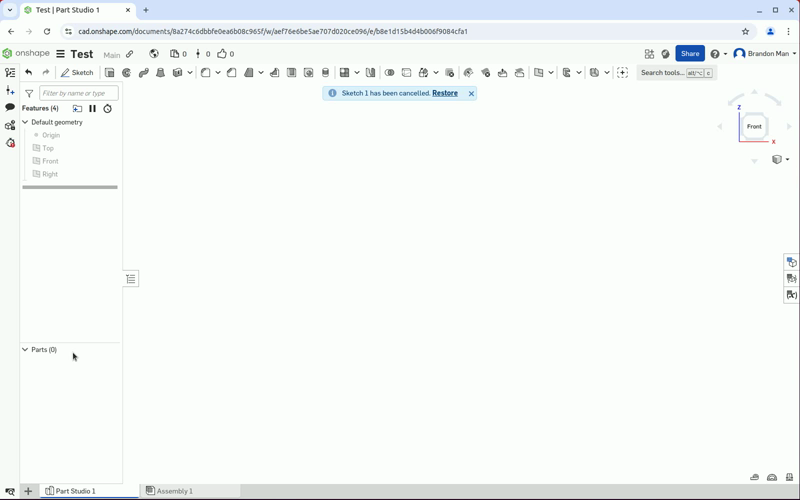
key_up(shift)
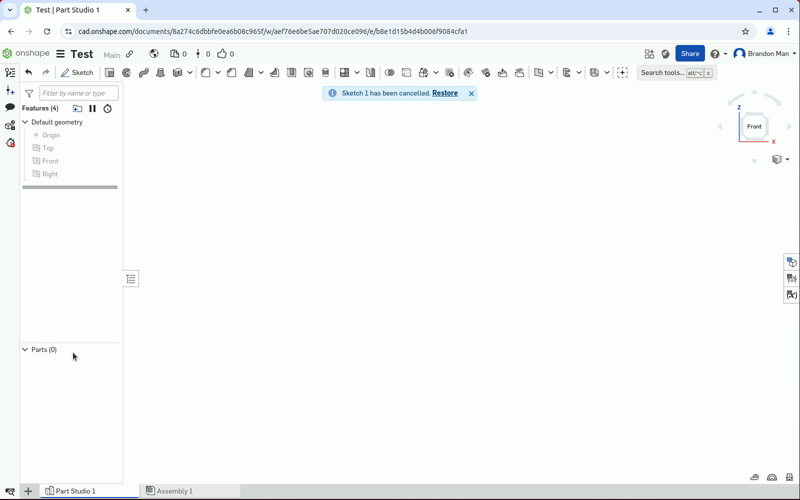
mouse_move(73, 352)
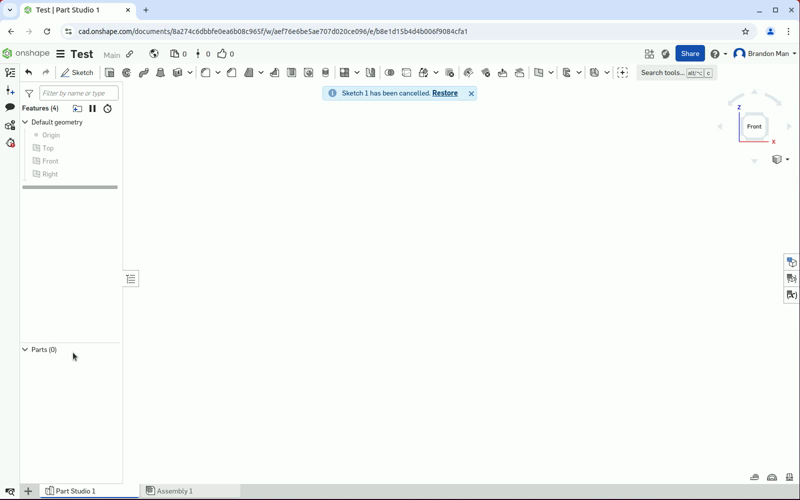
key(shift+y)
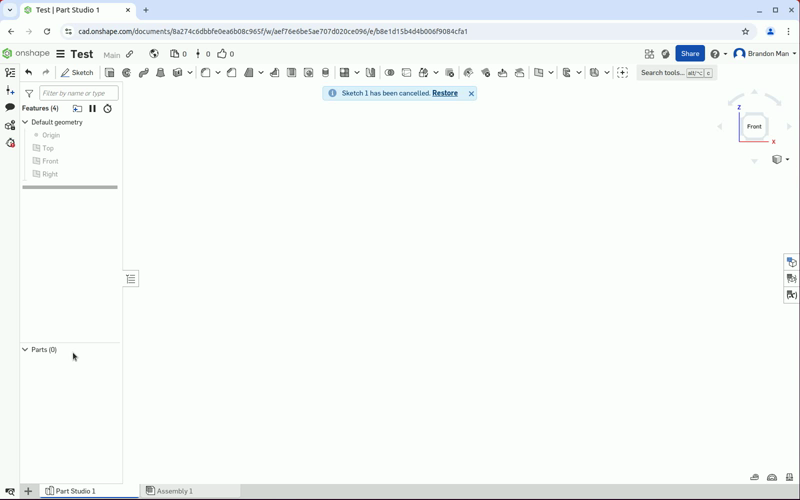
key(shift+s)
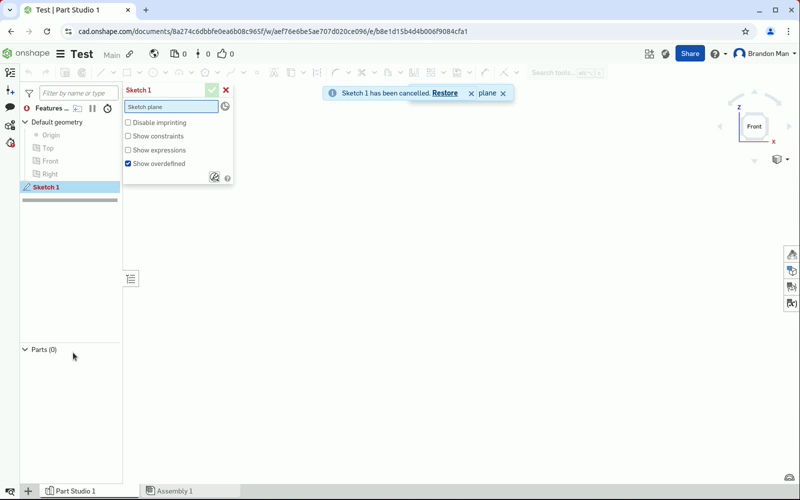
mouse_move(73, 163)
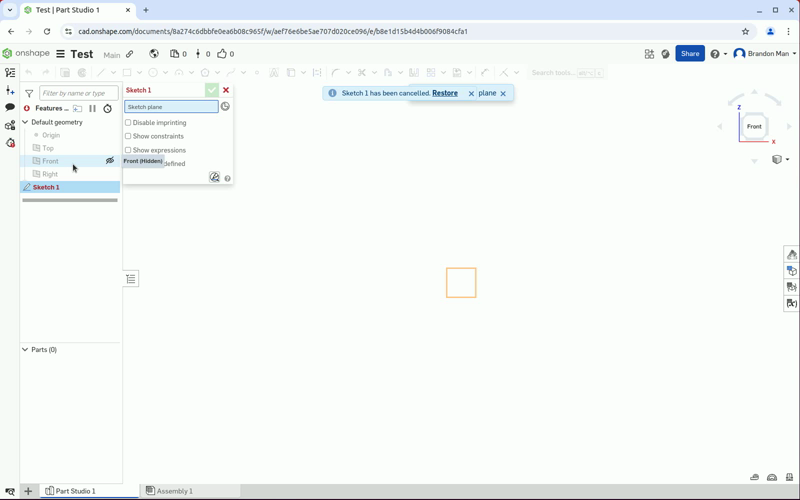
click(73, 163)
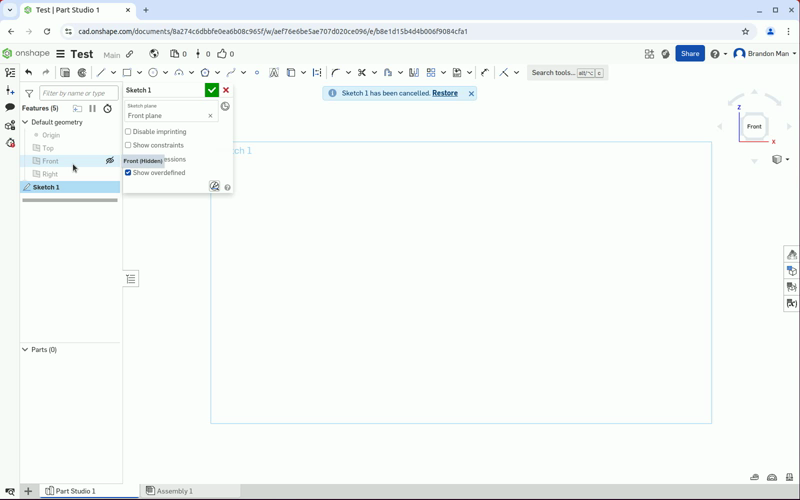
mouse_move(73, 352)
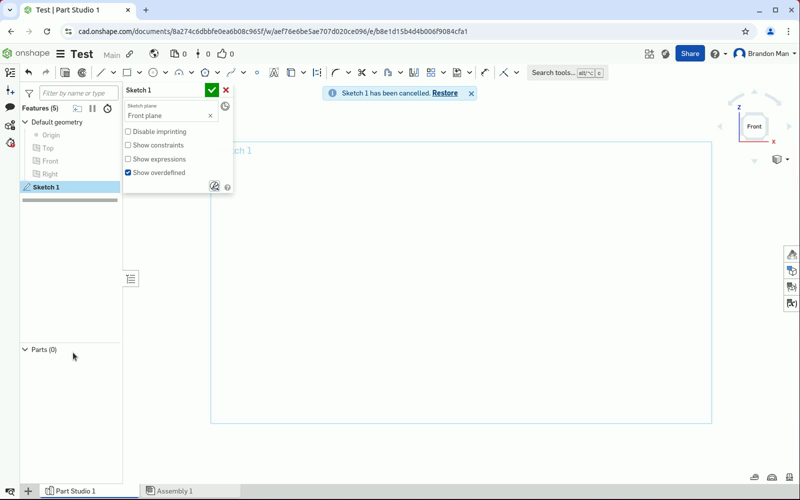
key(y)
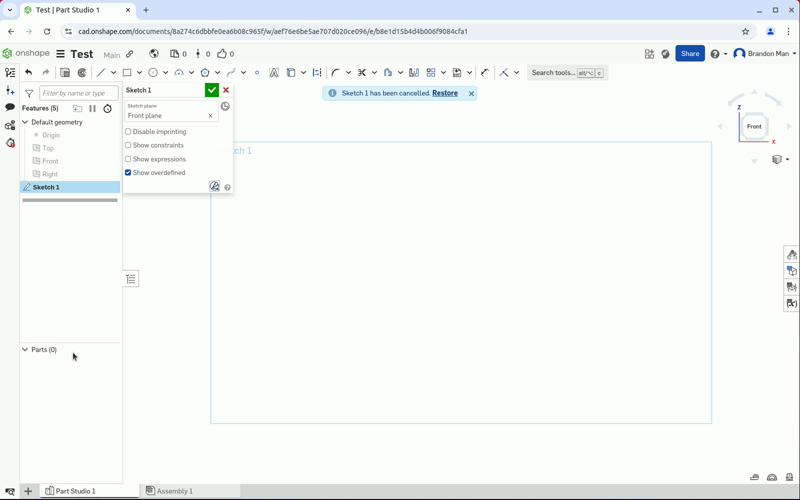
key(c)
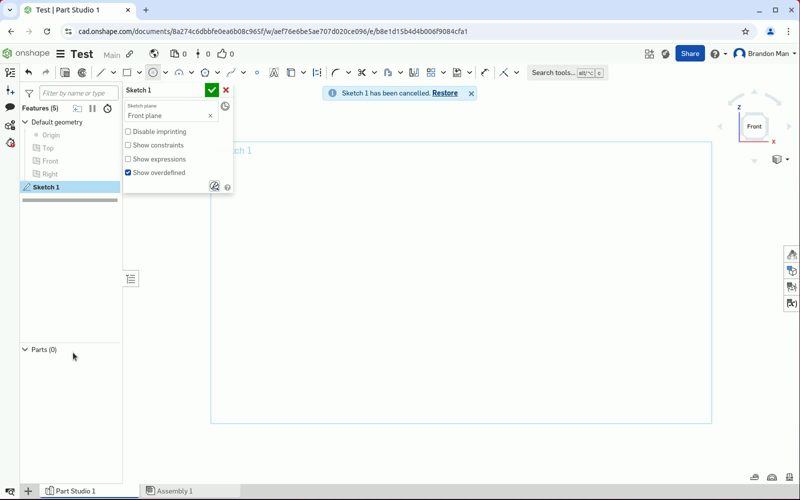
key_down(shift)
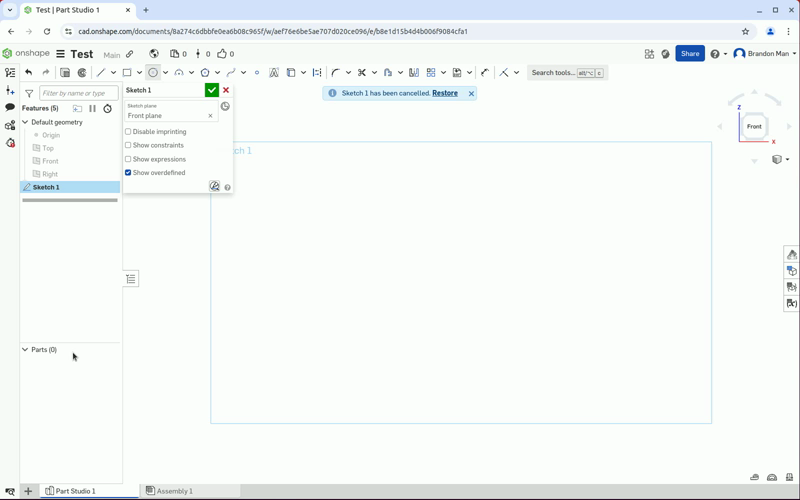
mouse_move(461, 282)
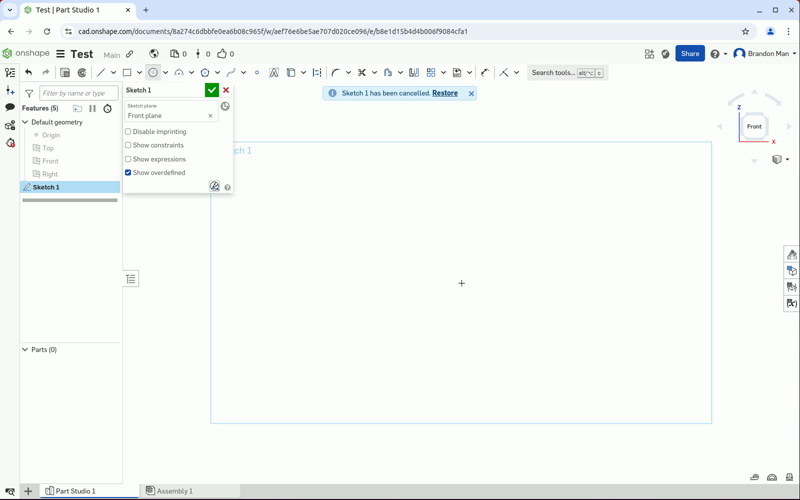
click(461, 282)
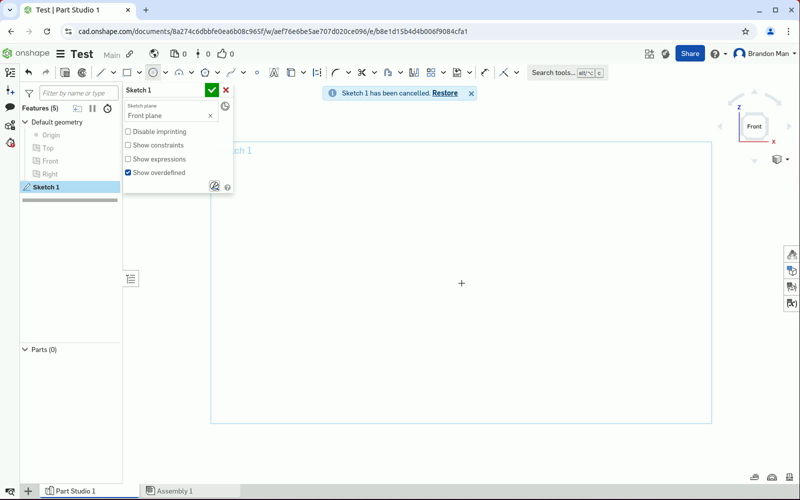
key_up(shift)
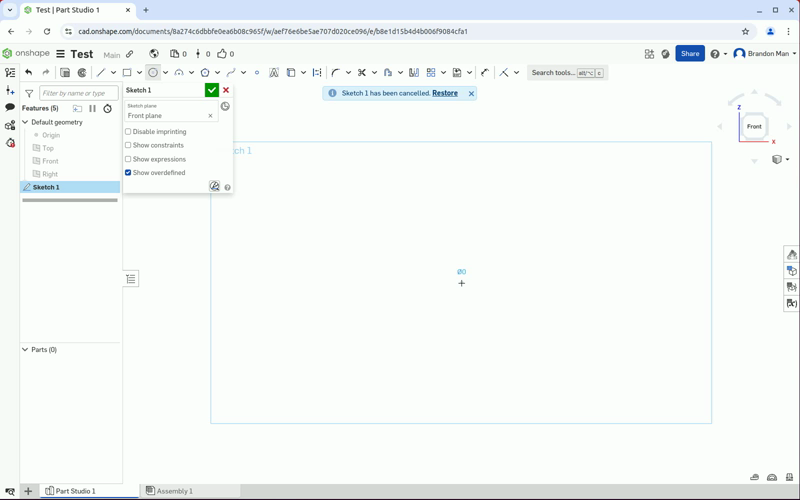
mouse_move(480, 282)
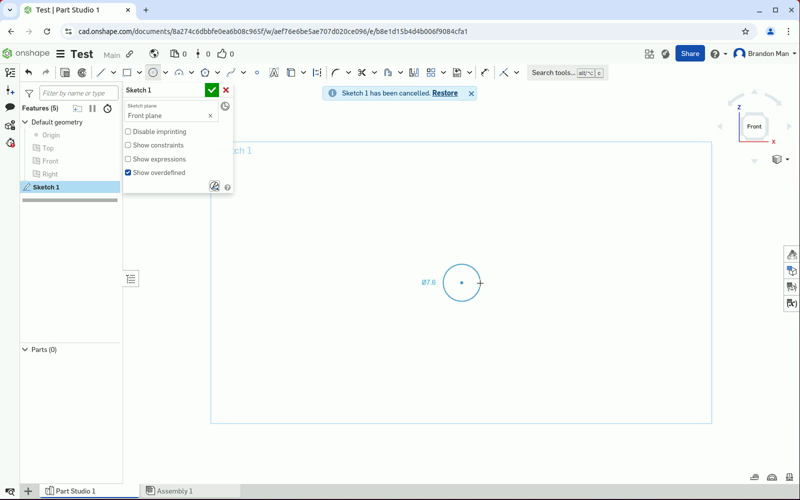
click(480, 282)
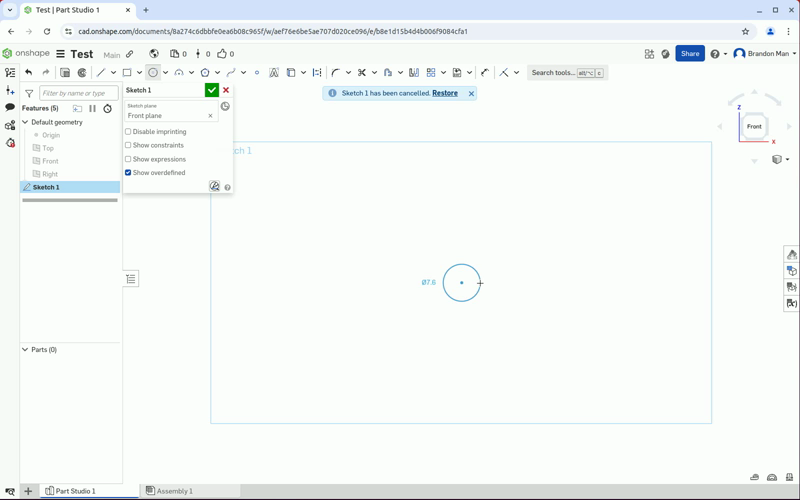
key(esc)
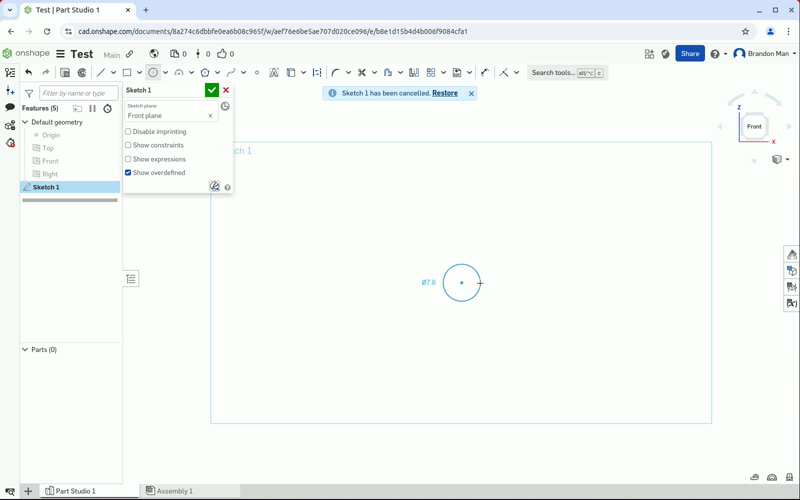
key(c)
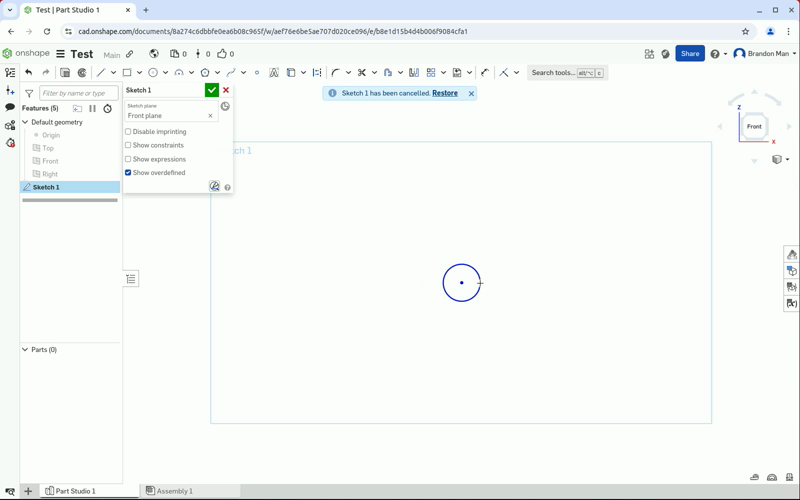
key_down(shift)
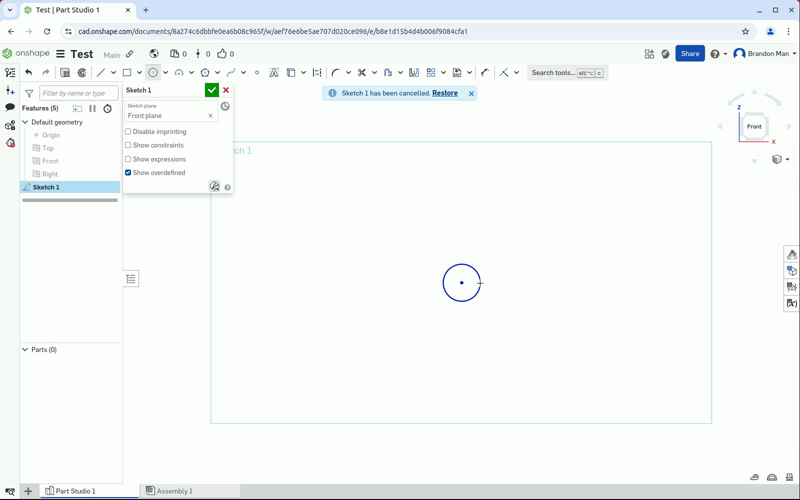
mouse_move(461, 282)
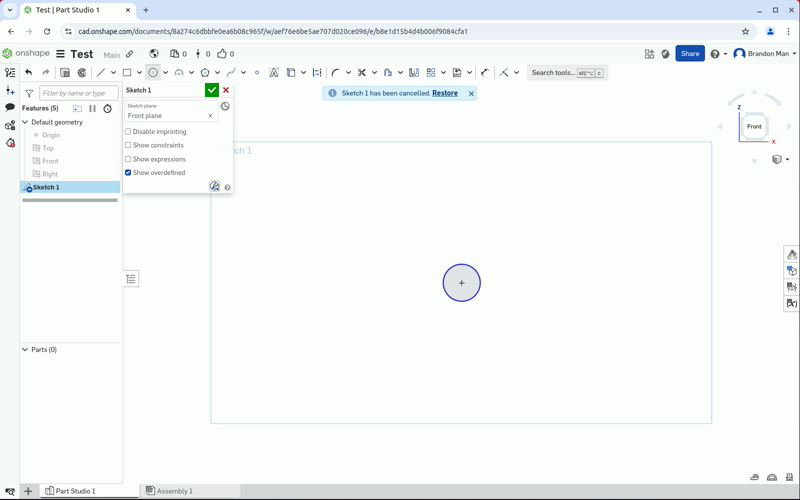
click(461, 282)
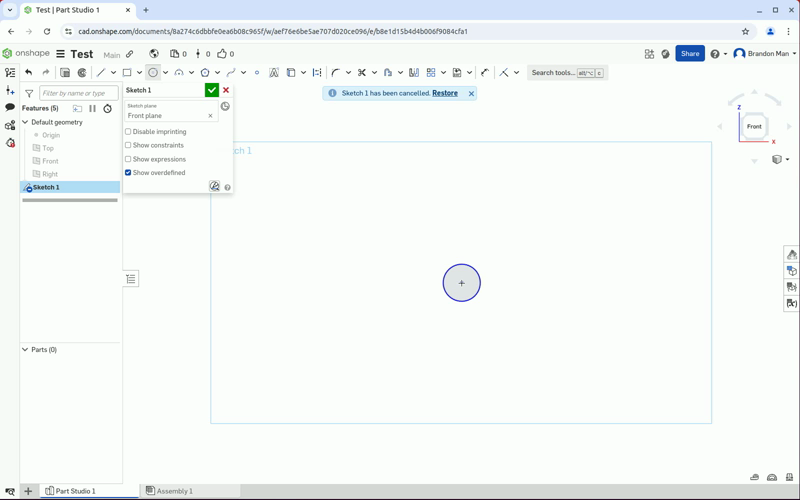
key_up(shift)
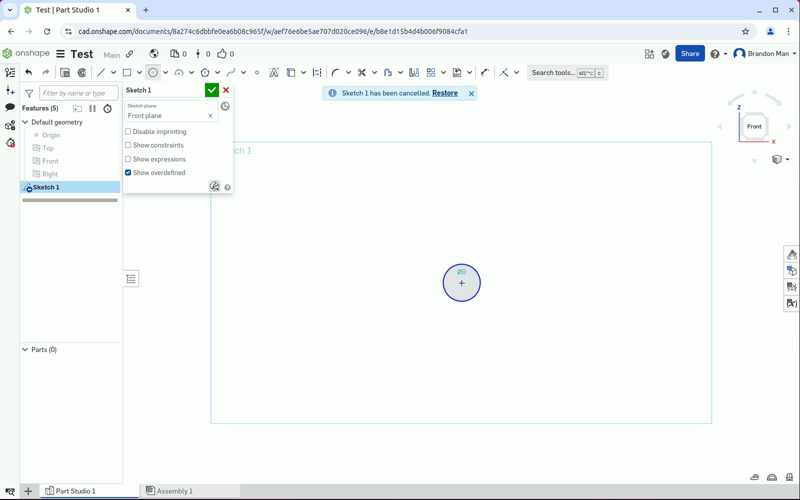
mouse_move(473, 282)
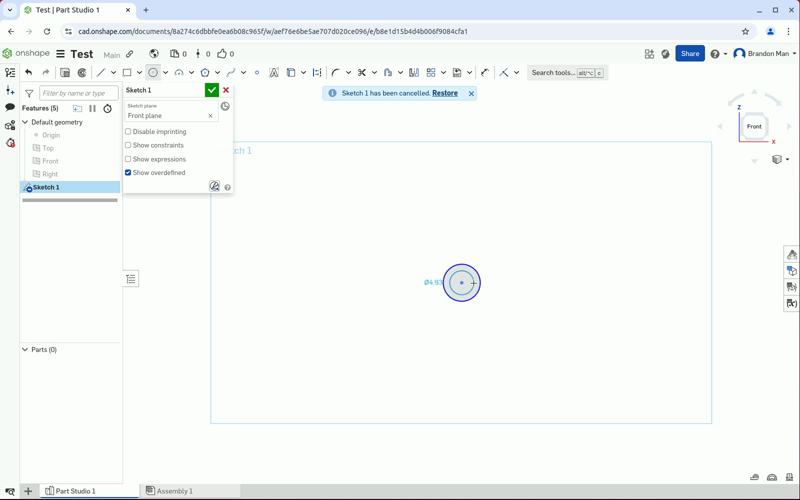
click(473, 282)
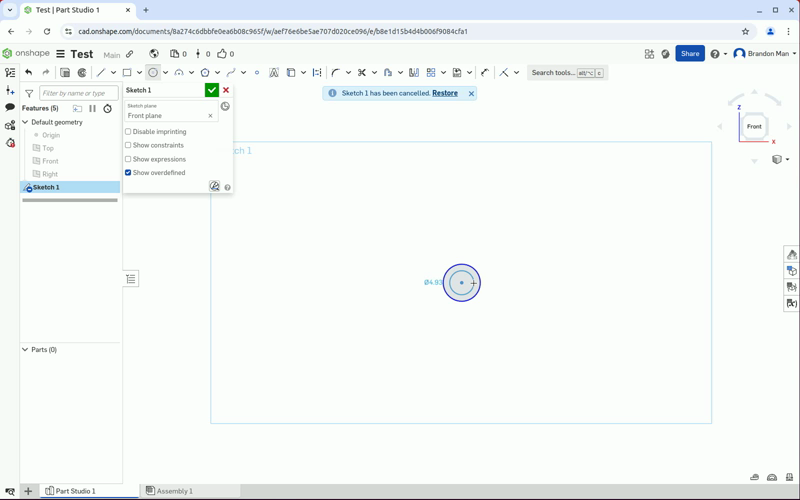
key(esc)
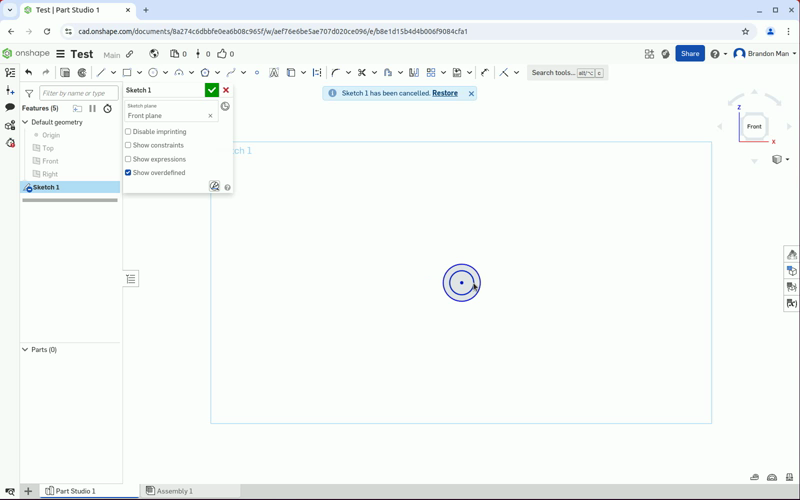
mouse_move(475, 272)
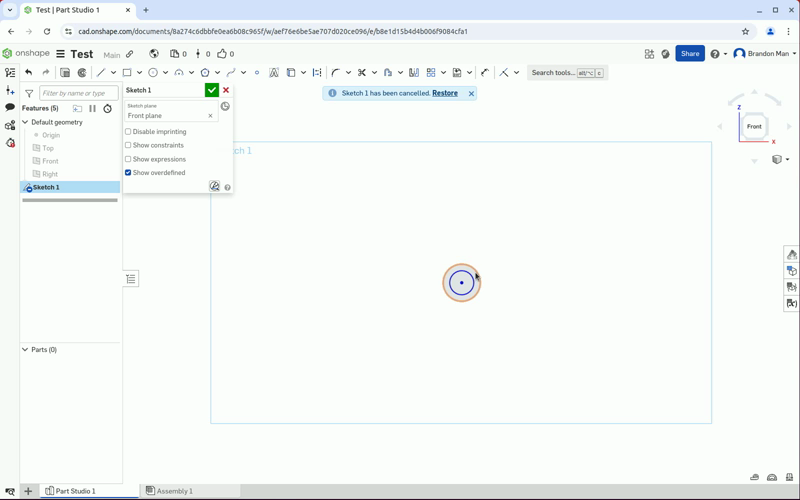
scroll(6)
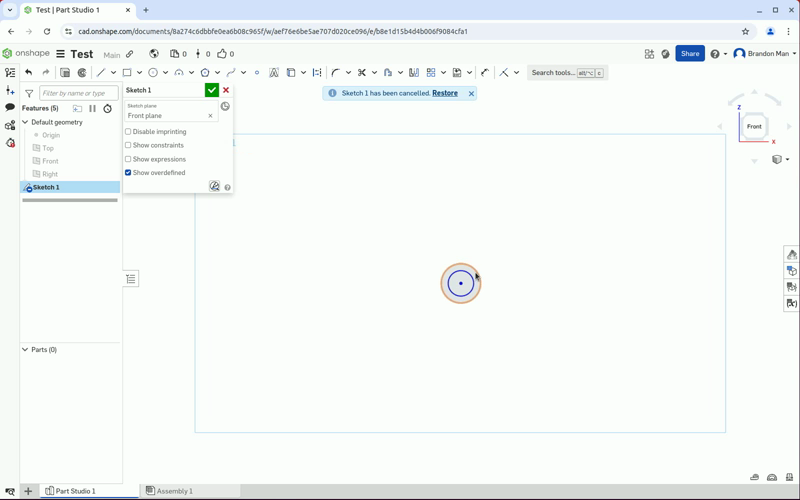
scroll(6)
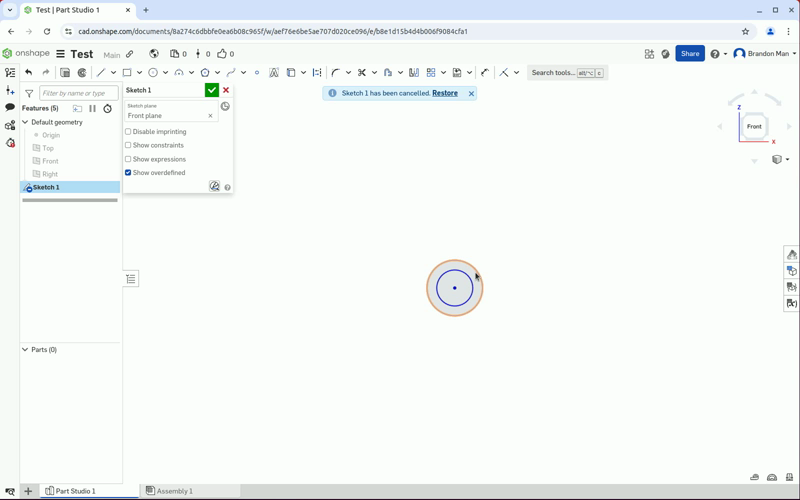
scroll(6)
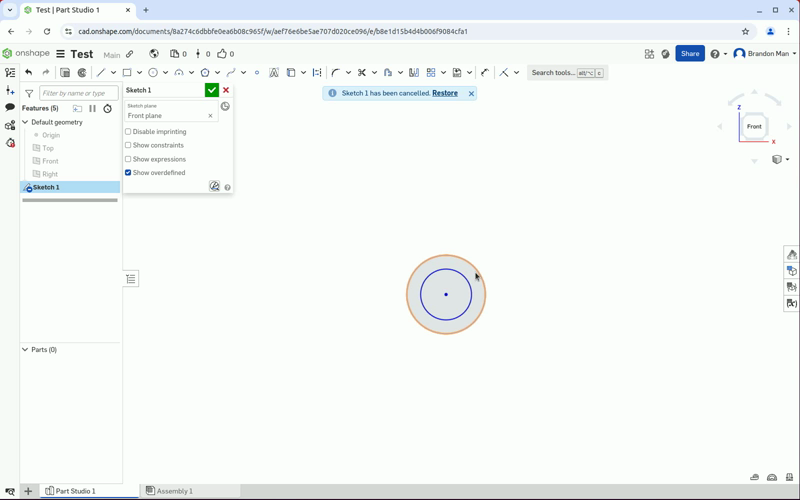
scroll(6)
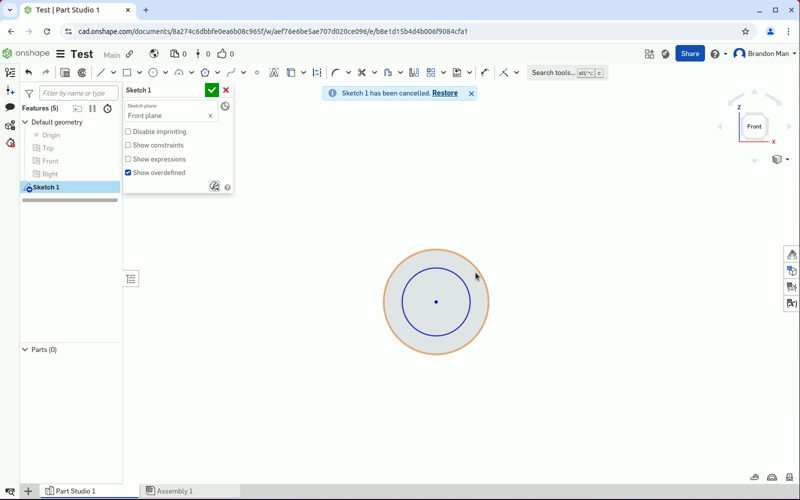
scroll(6)
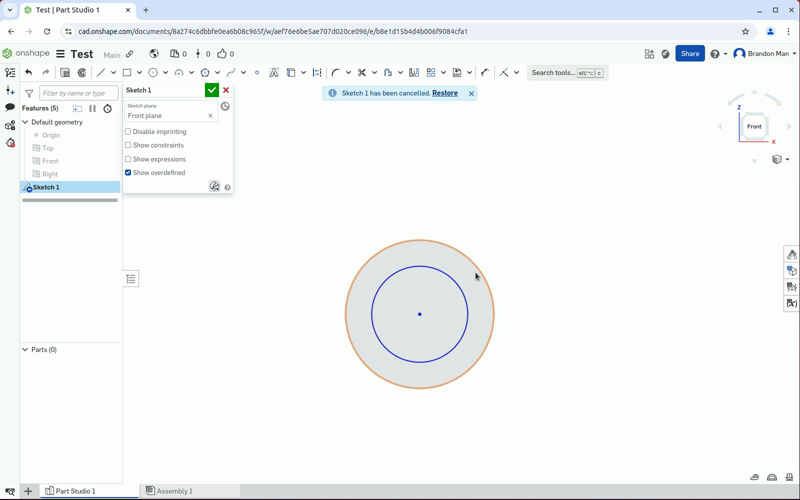
scroll(6)
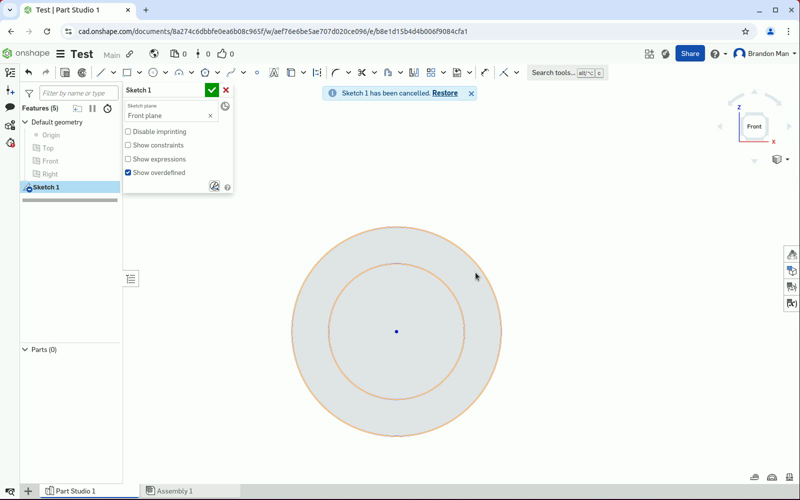
scroll(6)
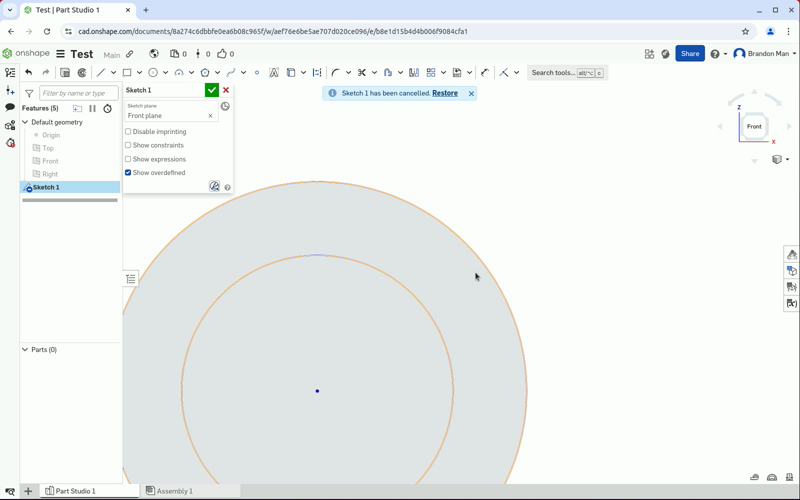
click(475, 272)
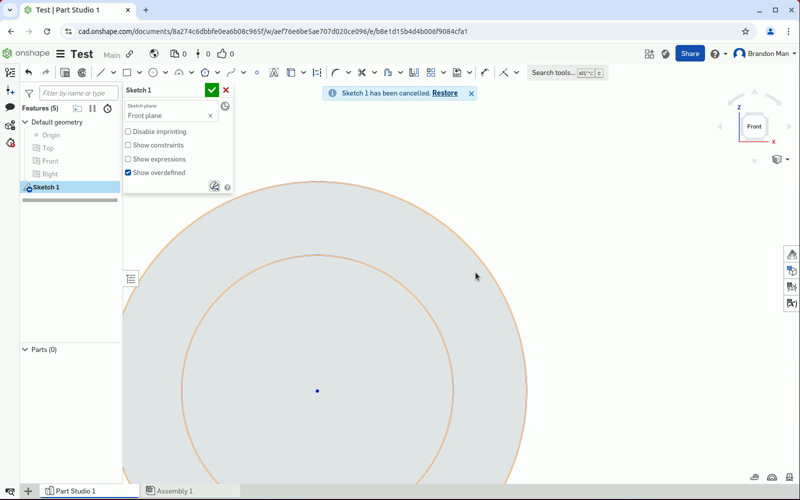
scroll(-6)
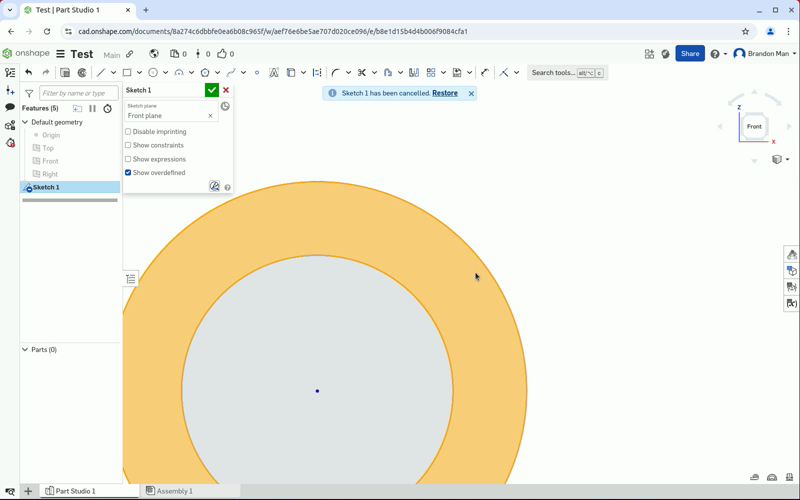
scroll(-6)
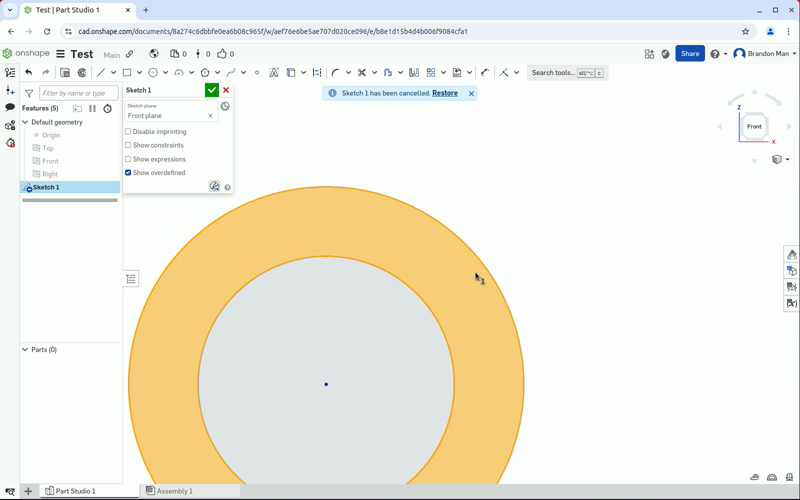
scroll(-6)
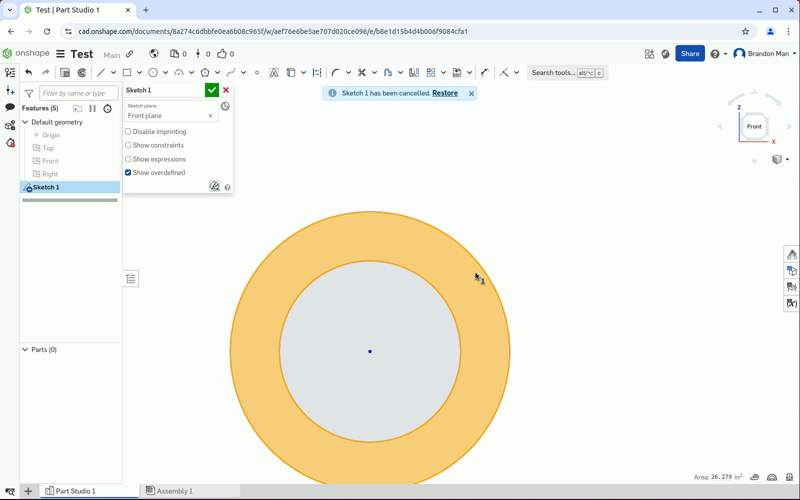
scroll(-6)
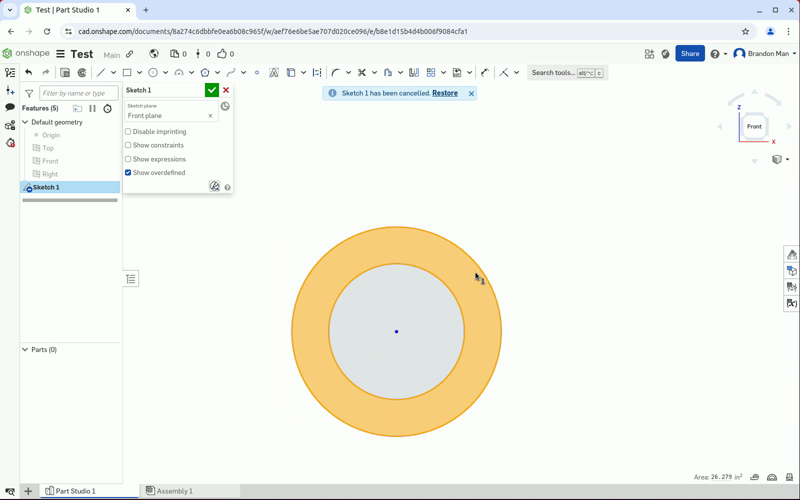
scroll(-6)
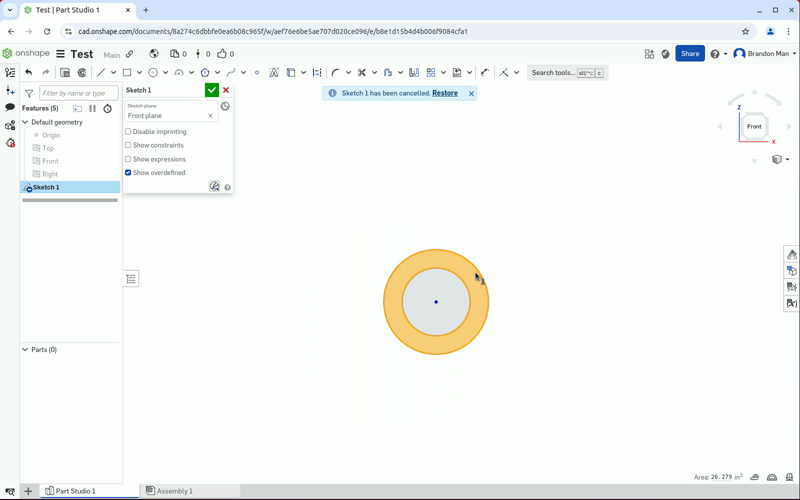
scroll(-6)
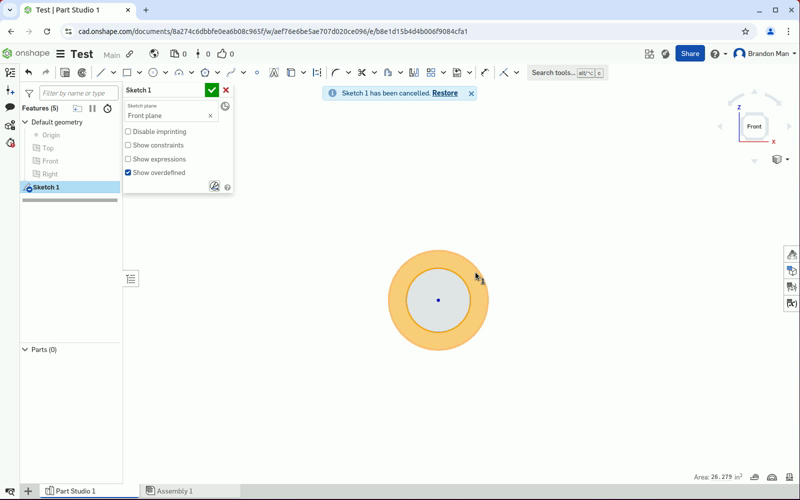
scroll(-6)
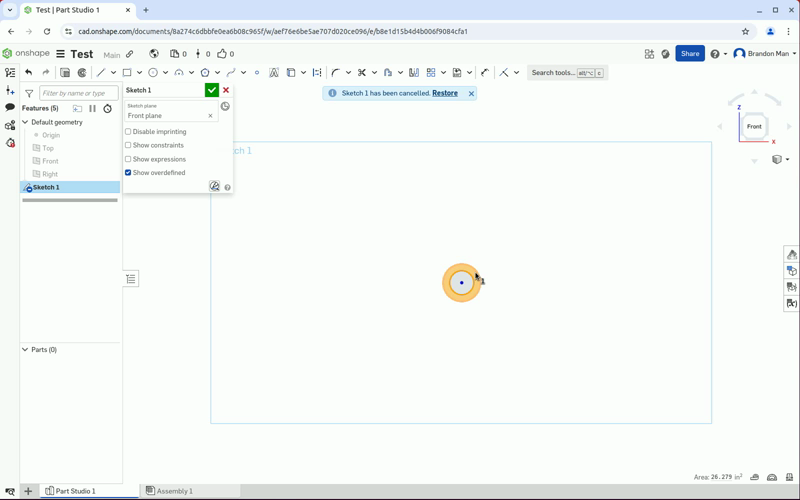
mouse_move(73, 352)
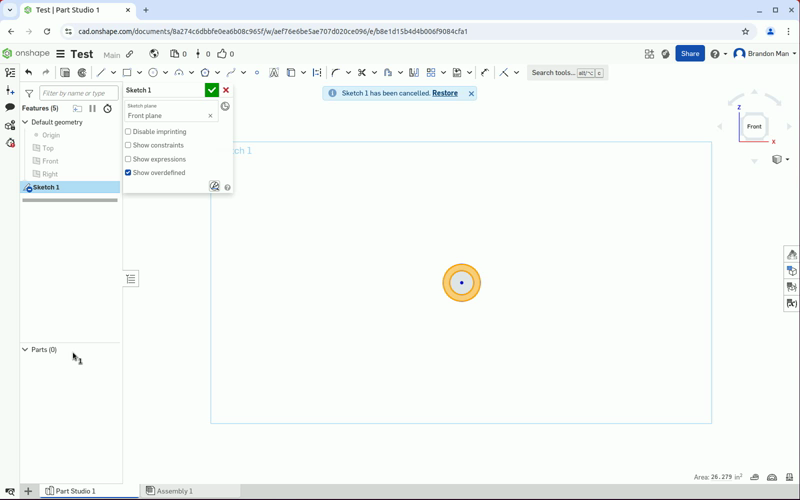
key(shift+y)
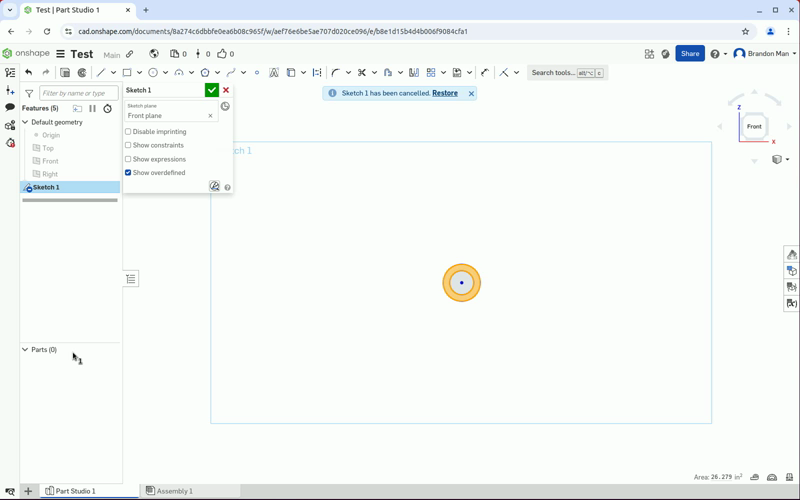
key(shift+e)
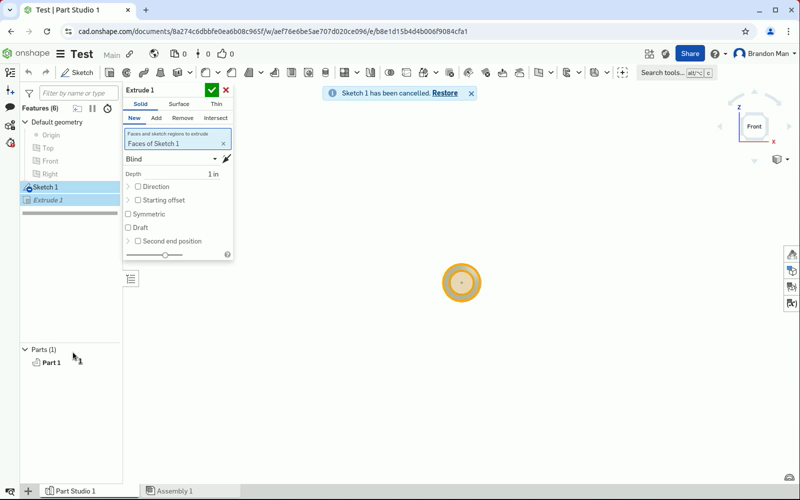
mouse_move(143, 106)
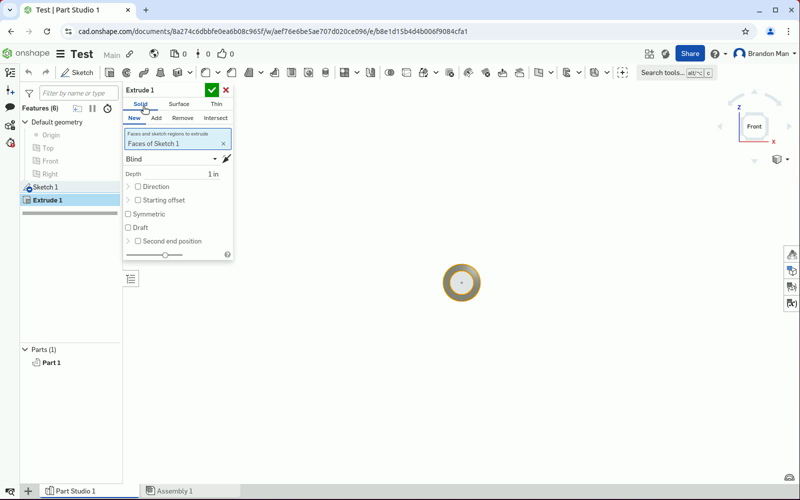
click(143, 106)
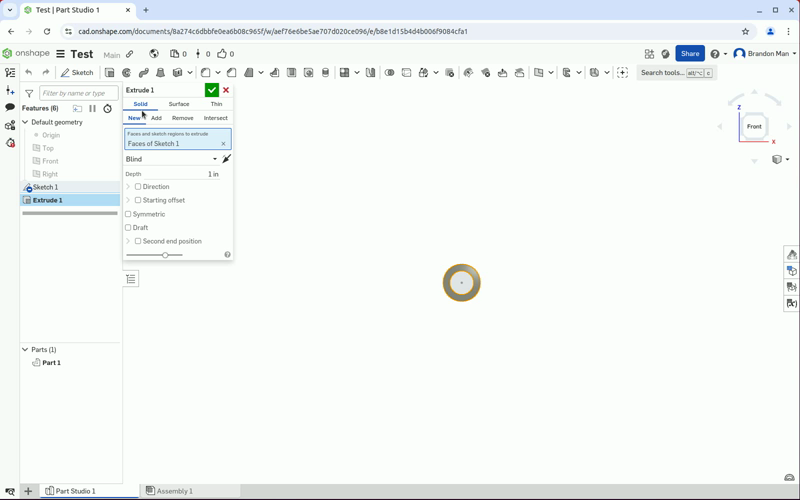
mouse_move(137, 120)
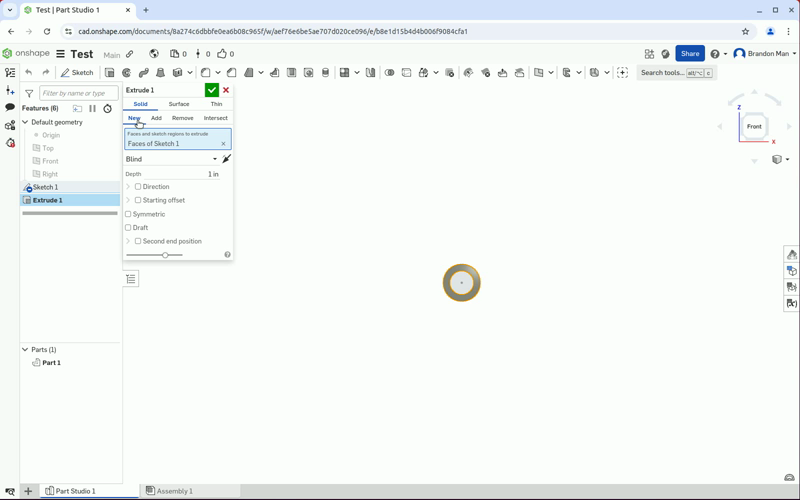
click(137, 120)
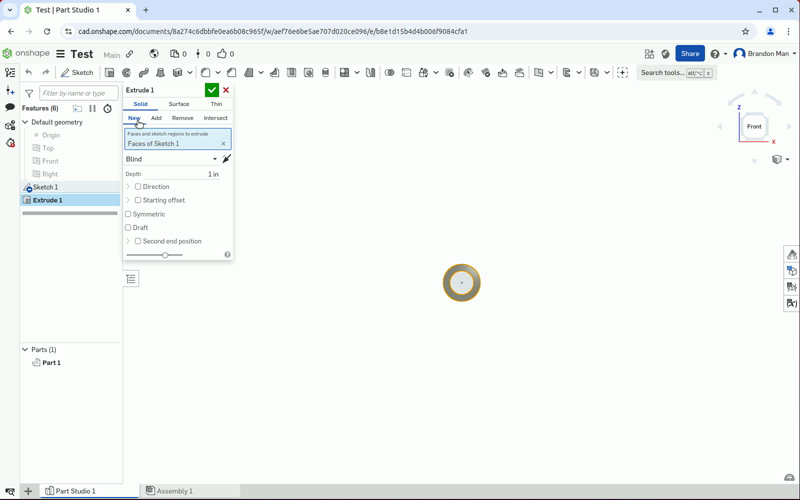
key(tab, 4)
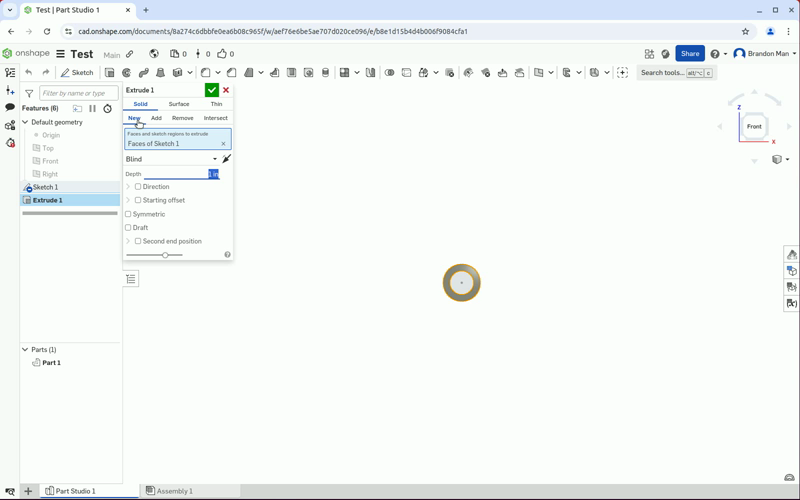
text(3.852)
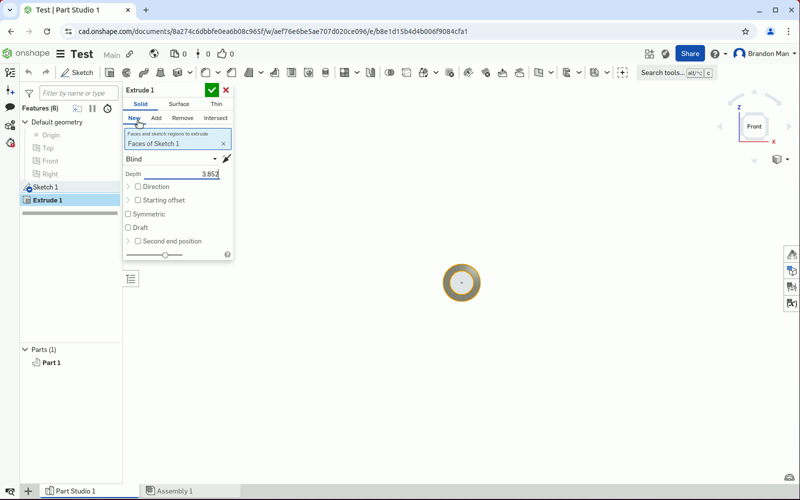
key(tab, 3)
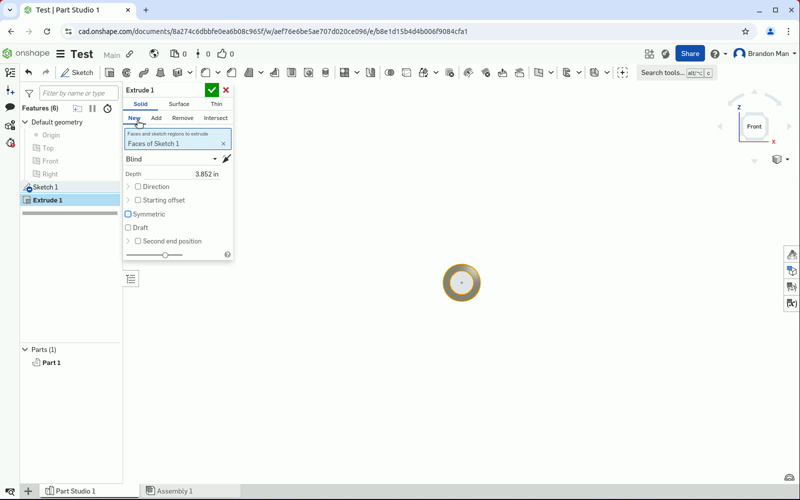
key(space)
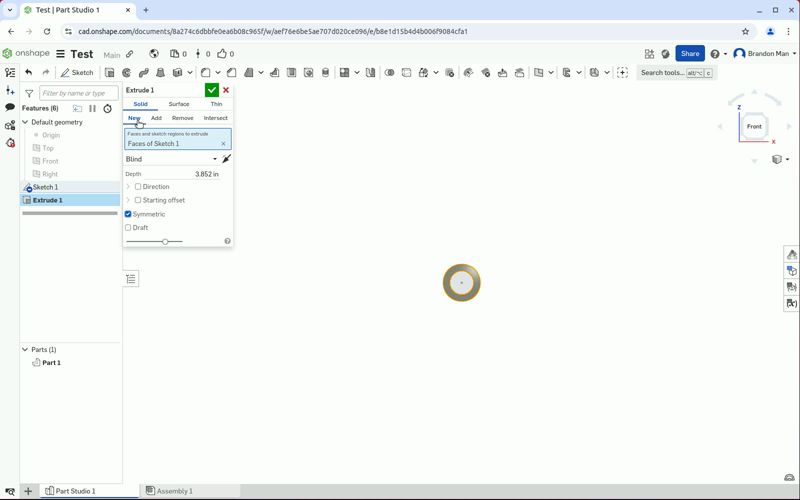
key(enter)
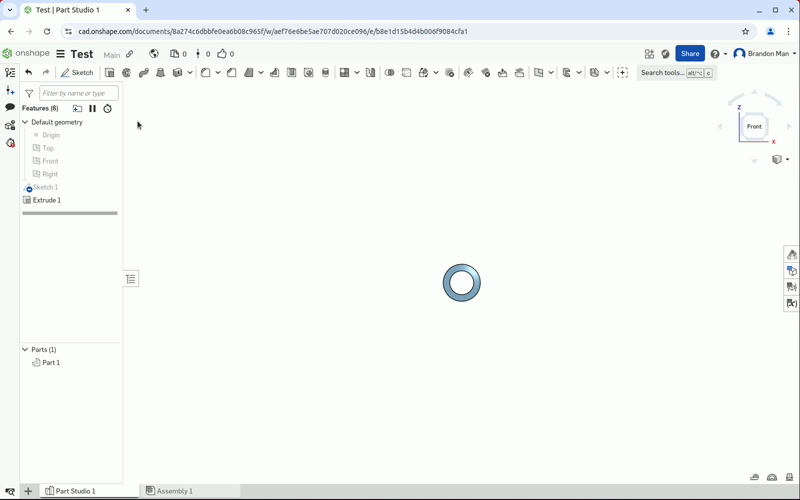
key(shift+h)
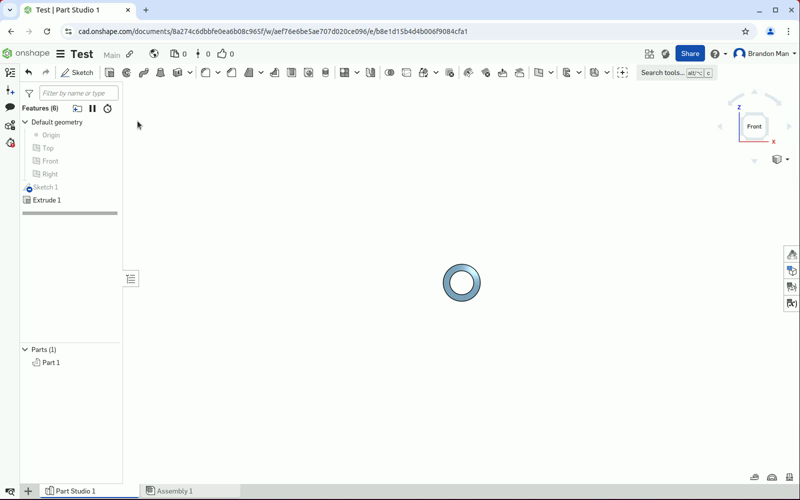
key(shift+h)
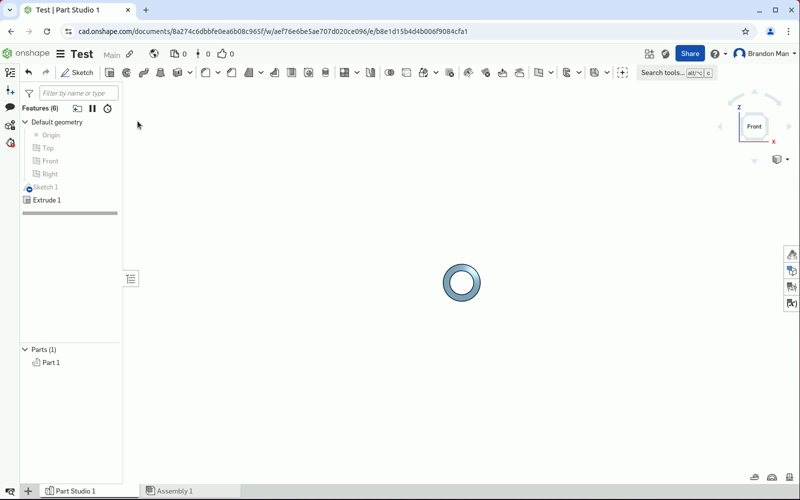
mouse_move(73, 189)
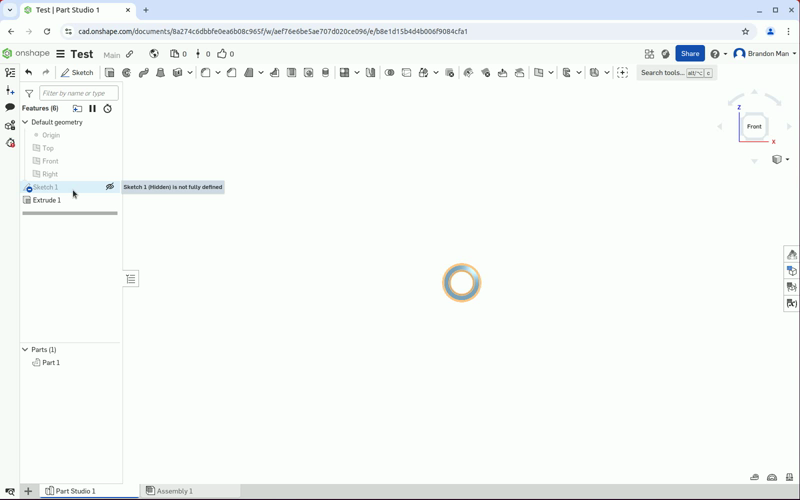
click(73, 189)
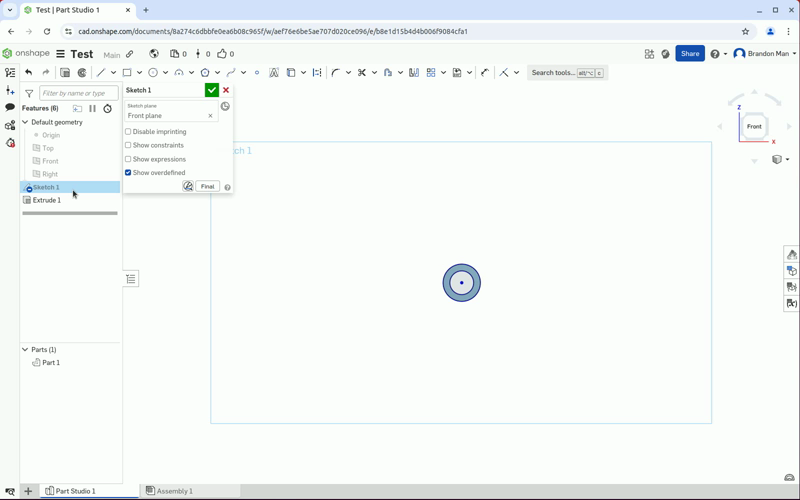
mouse_move(229, 92)
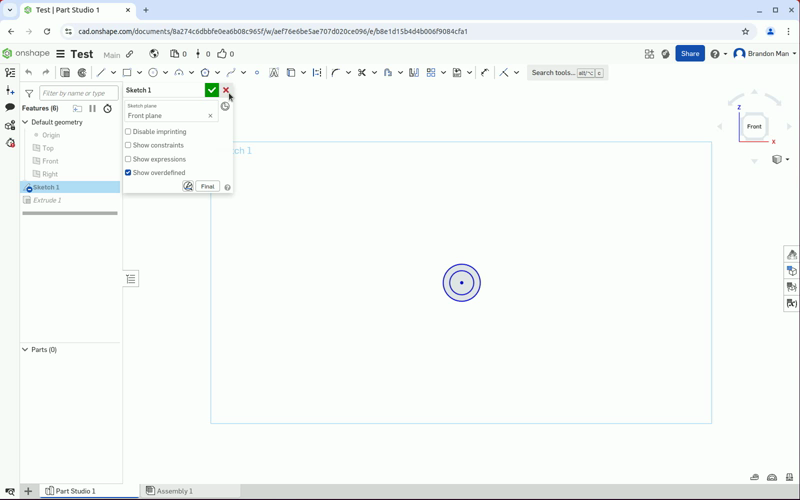
click(229, 92)
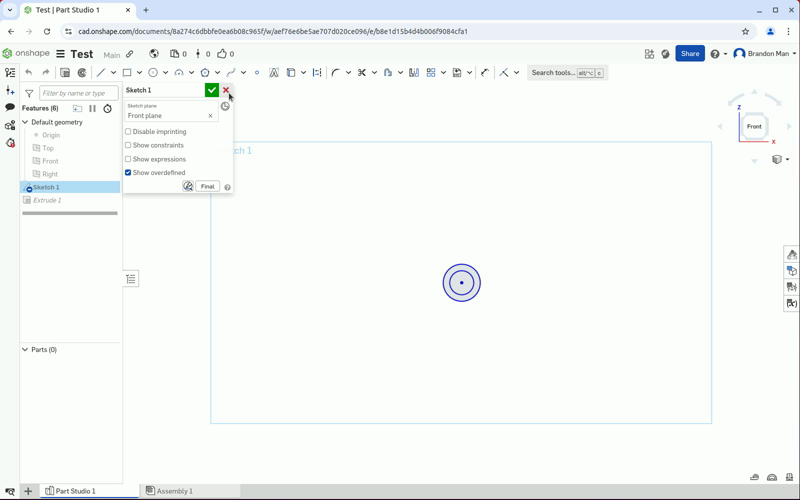
key(shift+s)
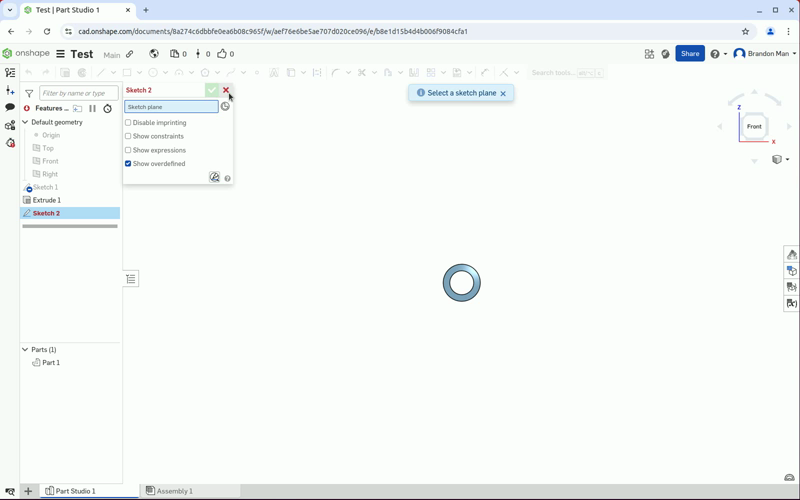
mouse_move(73, 163)
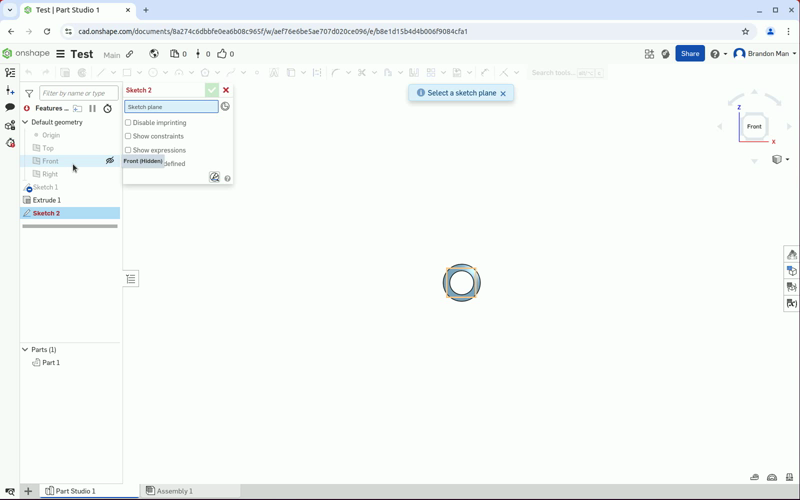
click(73, 163)
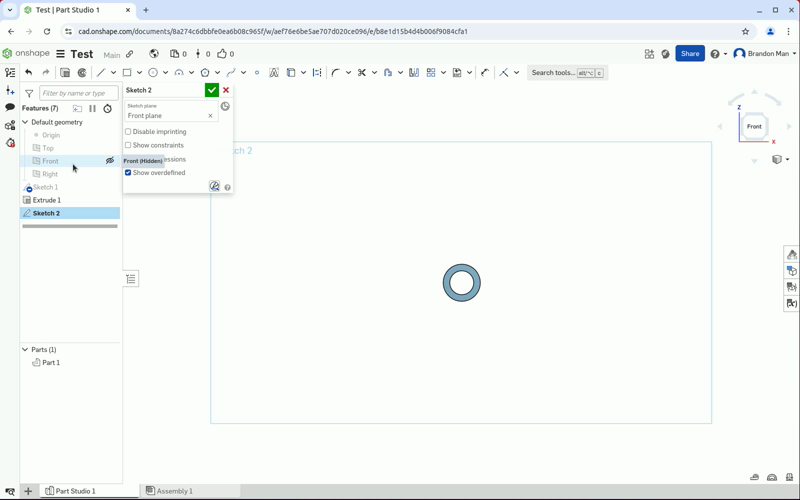
mouse_move(73, 352)
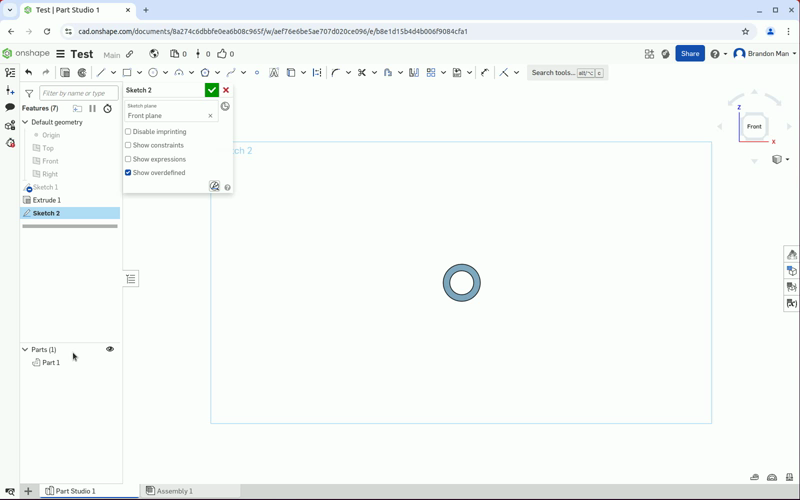
key(y)
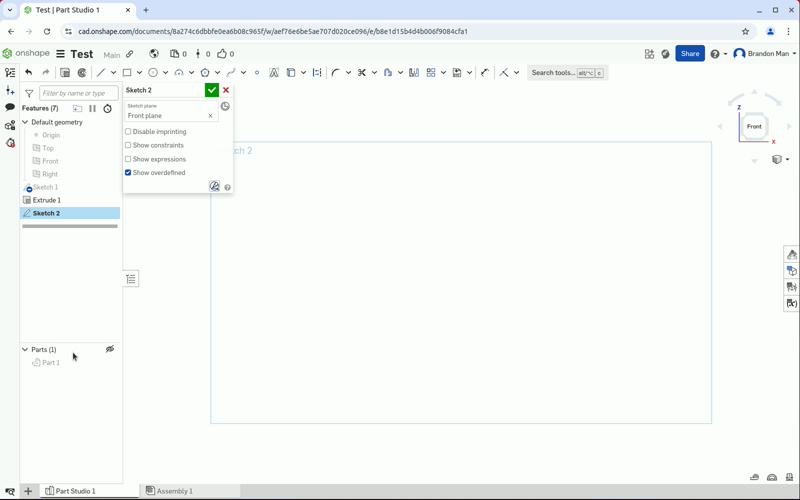
key(a)
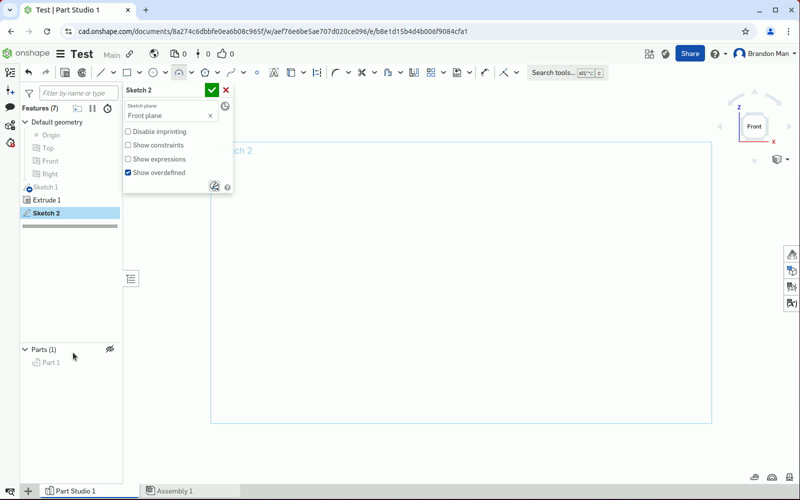
key_down(shift)
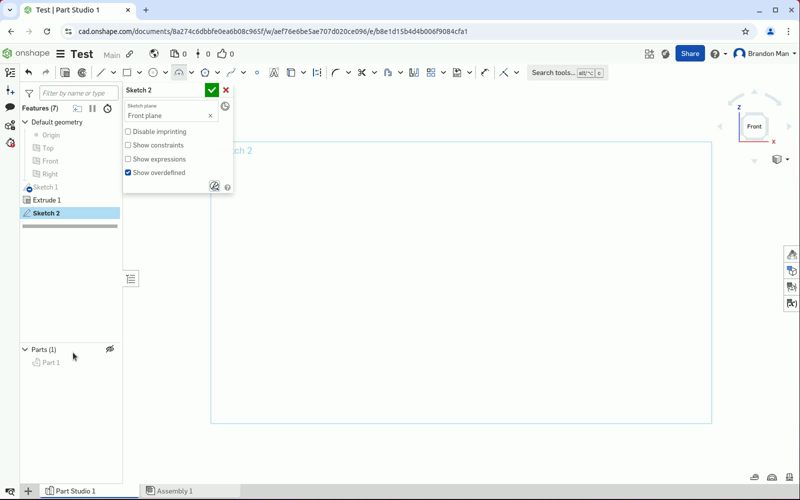
mouse_move(443, 280)
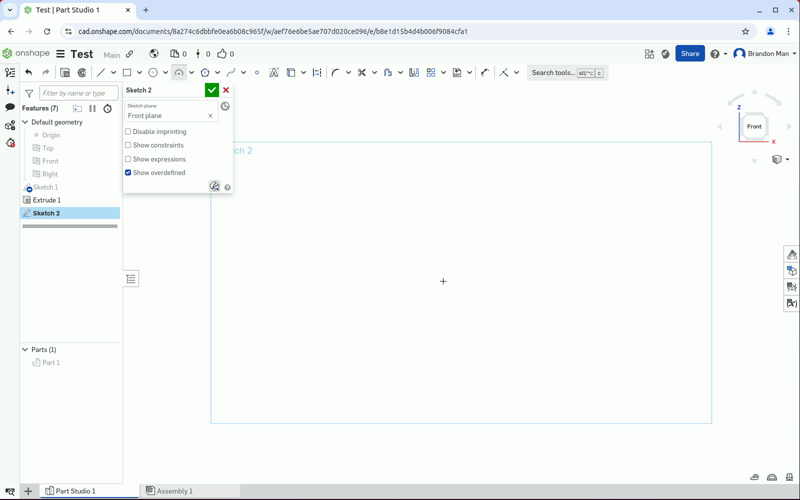
click(443, 280)
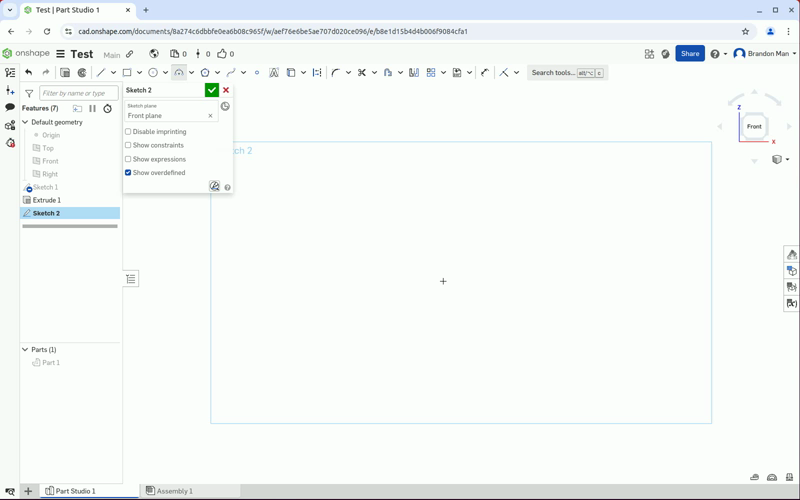
key_up(shift)
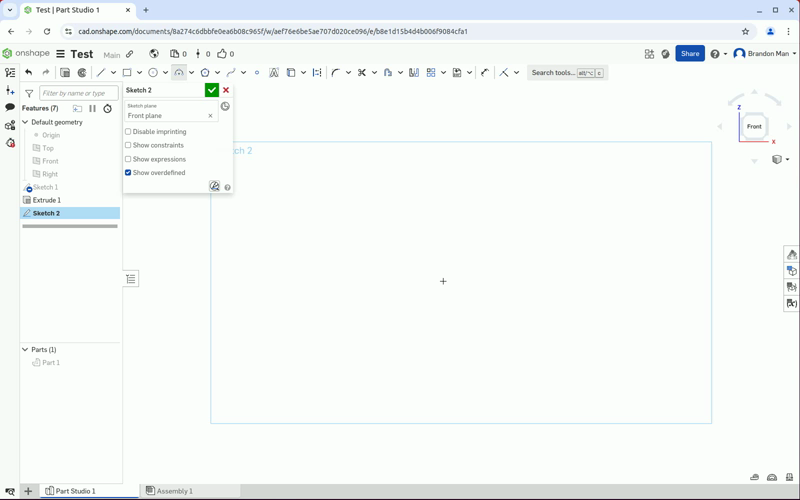
key_down(shift)
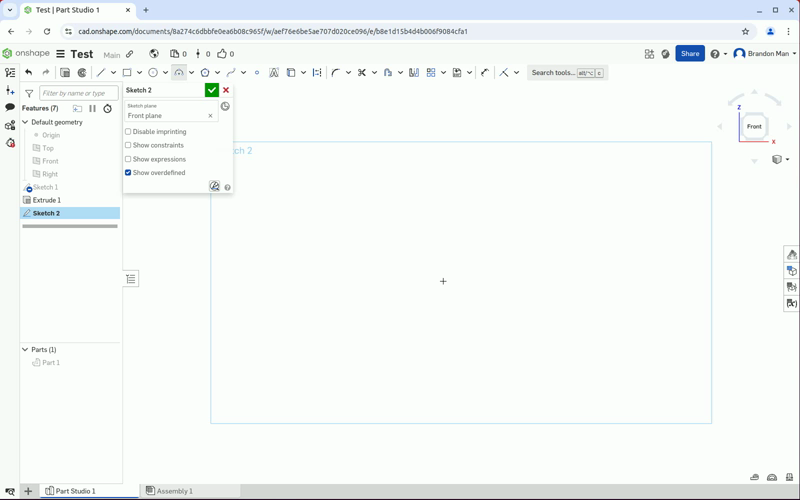
mouse_move(479, 280)
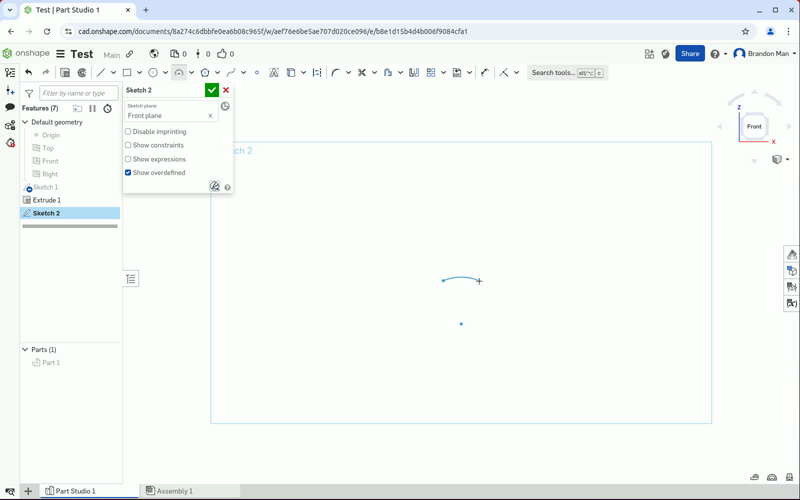
click(479, 280)
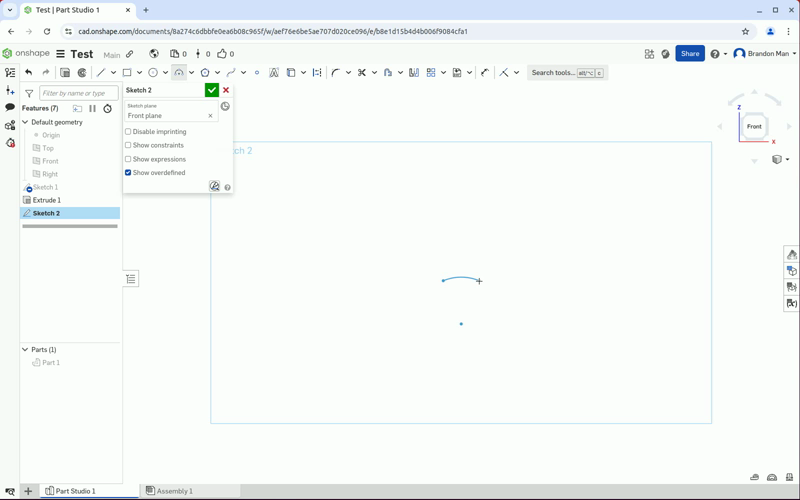
mouse_move(461, 265)
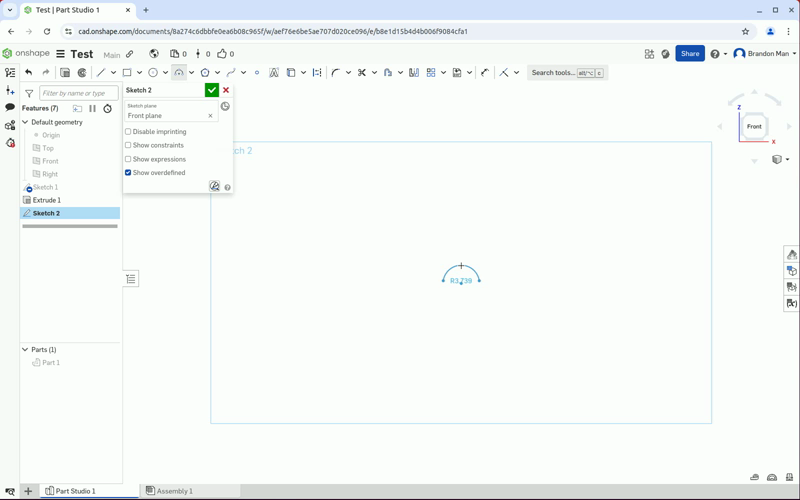
click(461, 265)
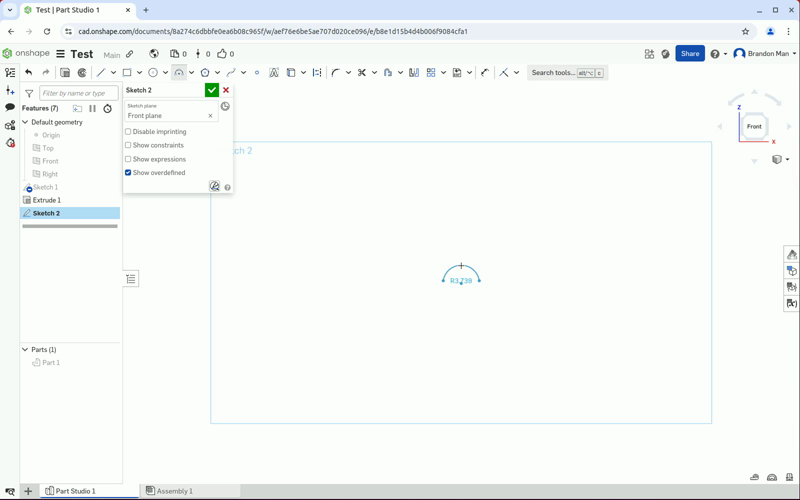
key_up(shift)
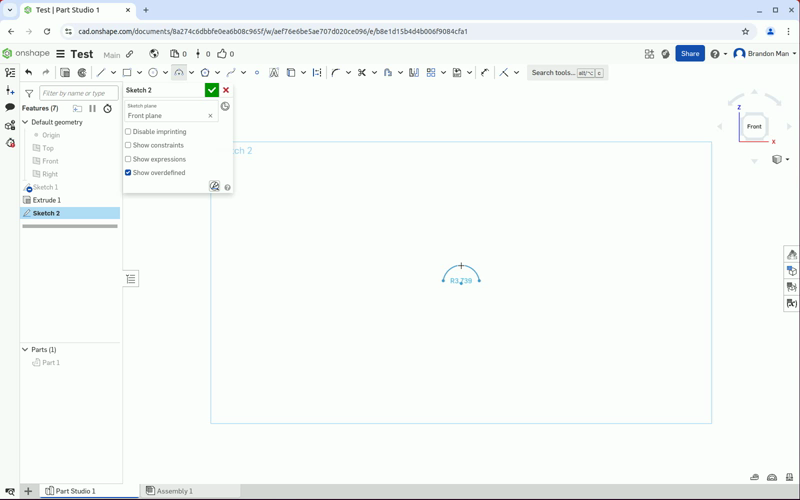
key(esc)
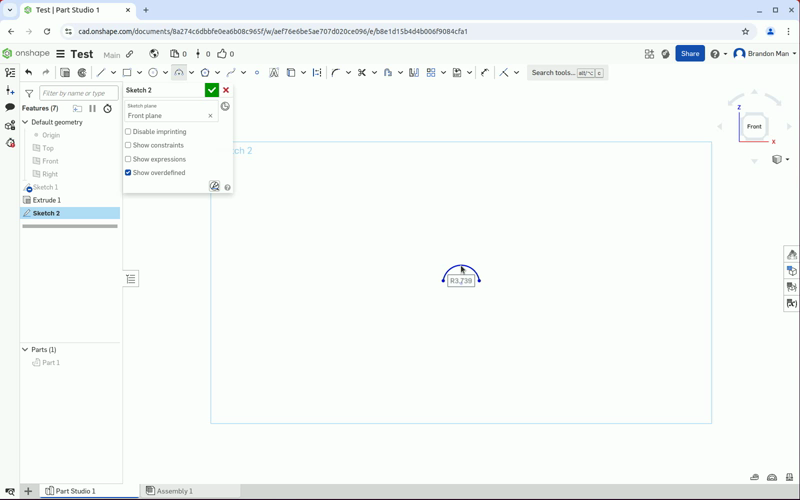
key(l)
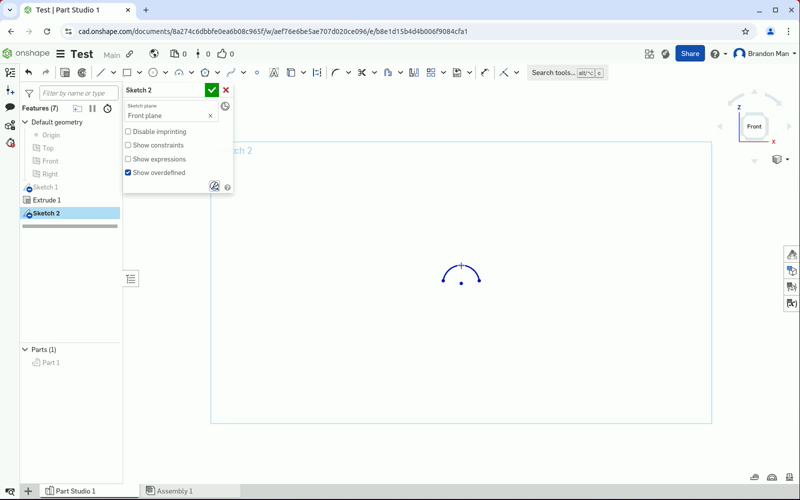
mouse_move(479, 280)
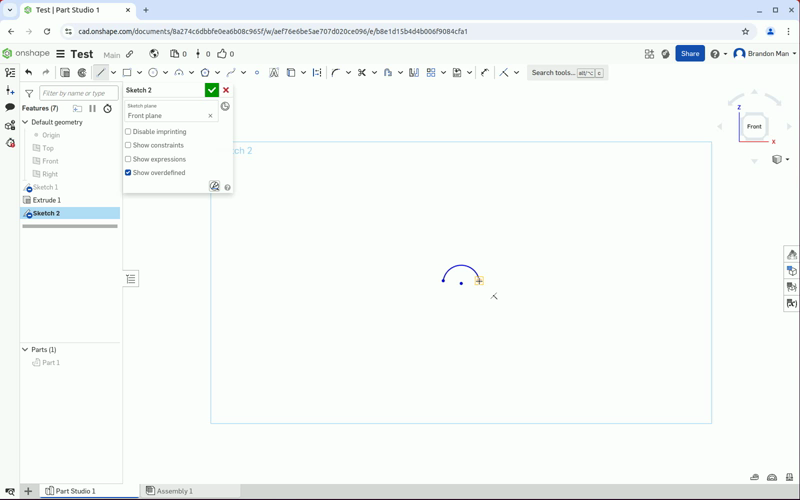
click(479, 280)
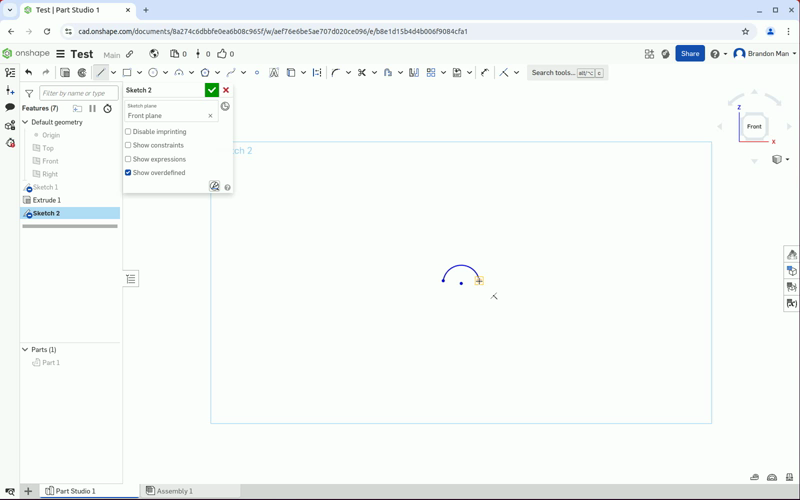
key_down(shift)
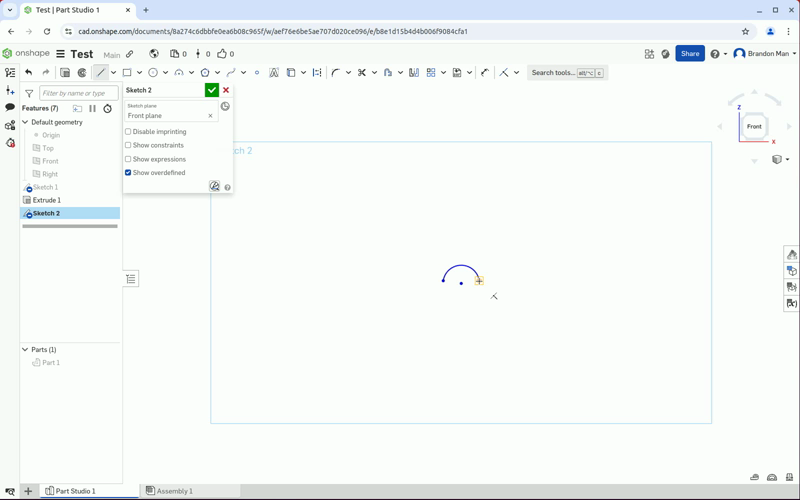
mouse_move(460, 170)
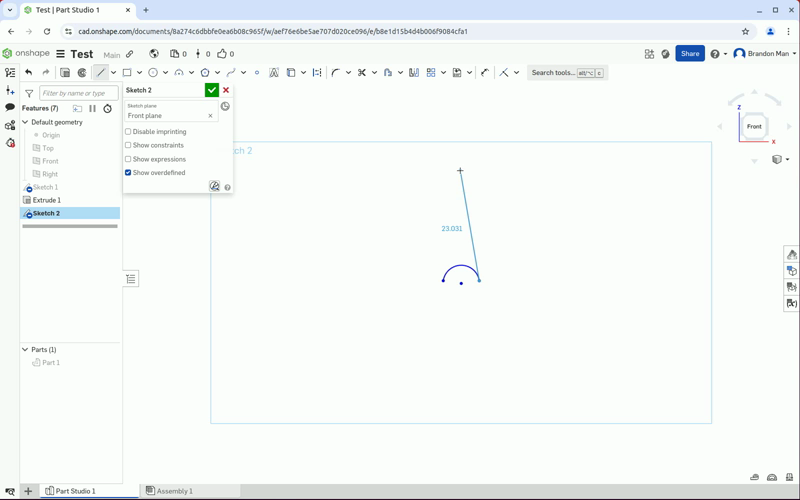
click(460, 170)
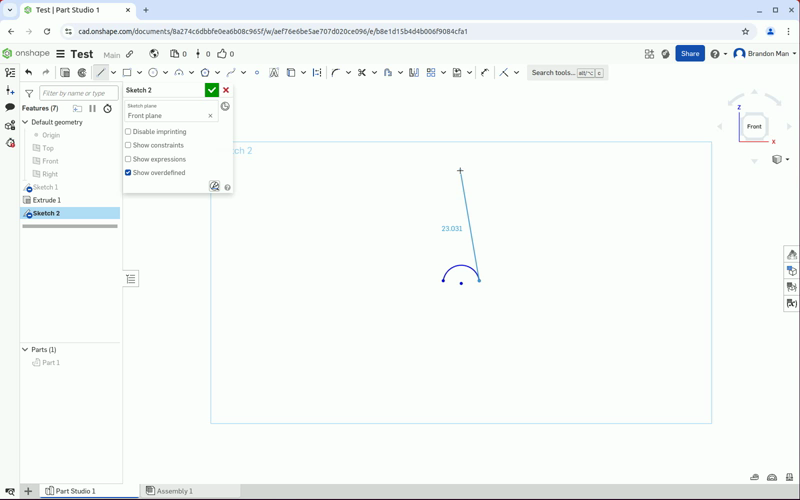
key_up(shift)
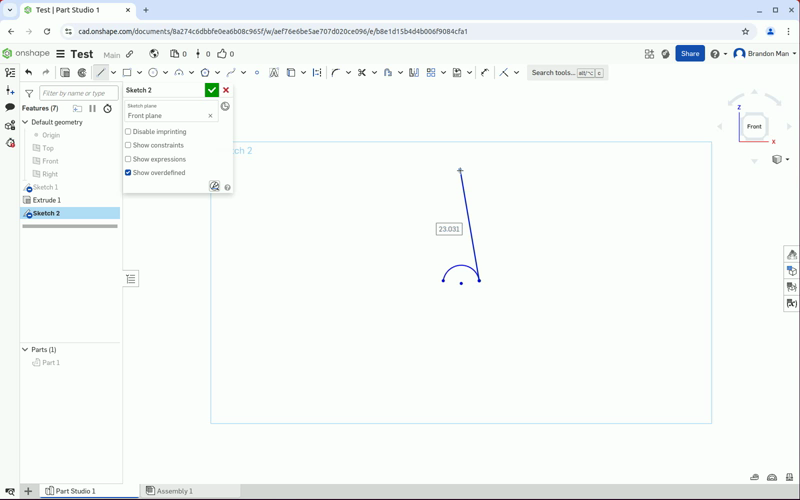
key_down(shift)
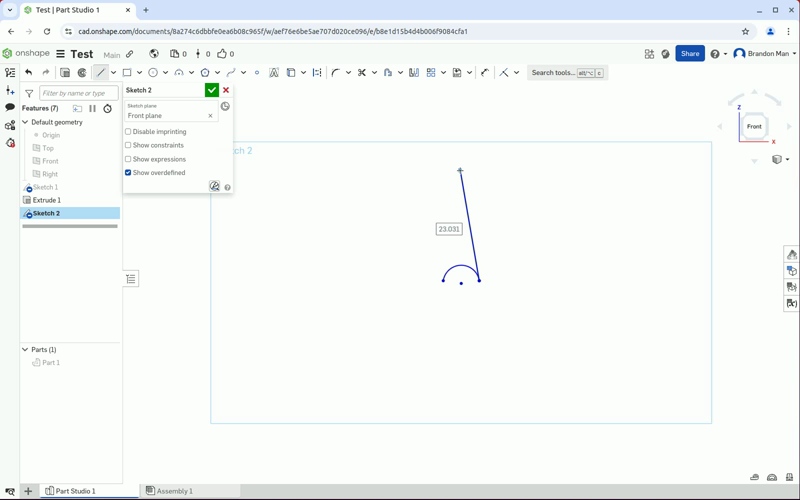
mouse_move(443, 280)
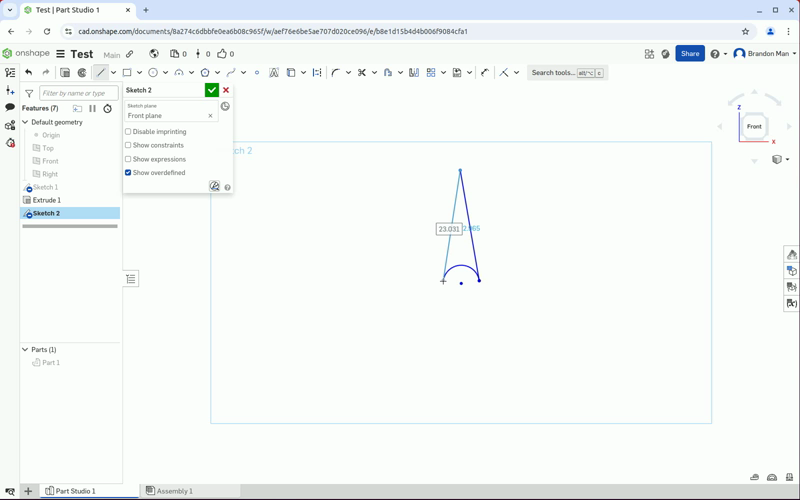
key_up(shift)
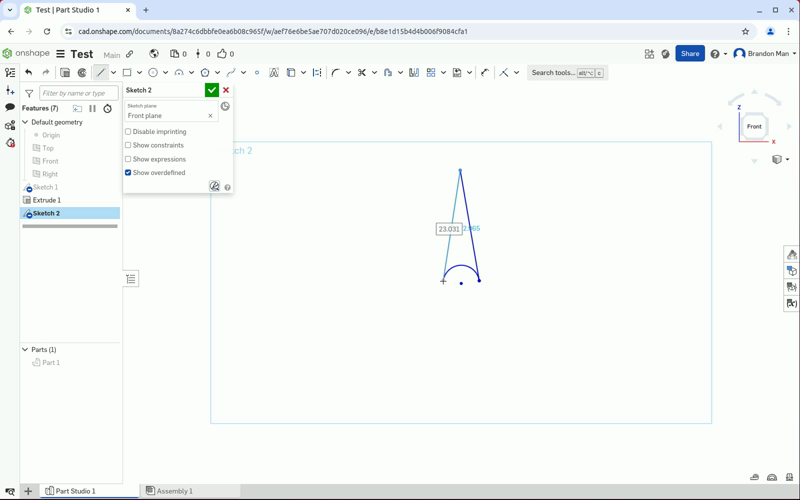
click(443, 280)
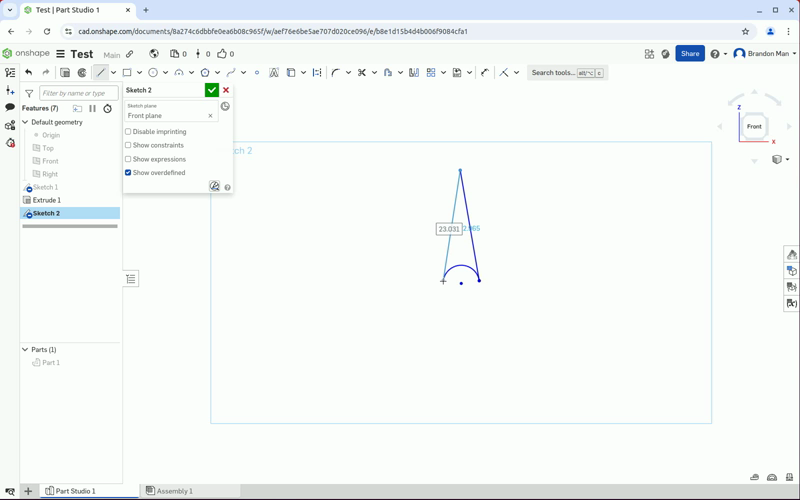
key(esc)
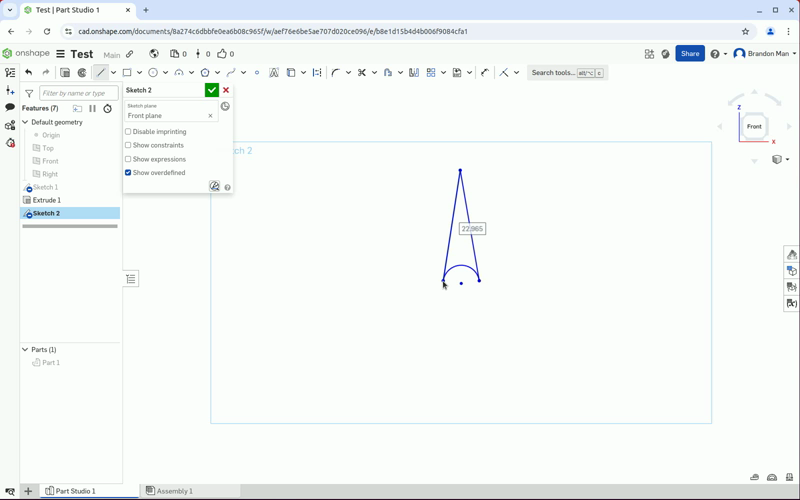
mouse_move(474, 267)
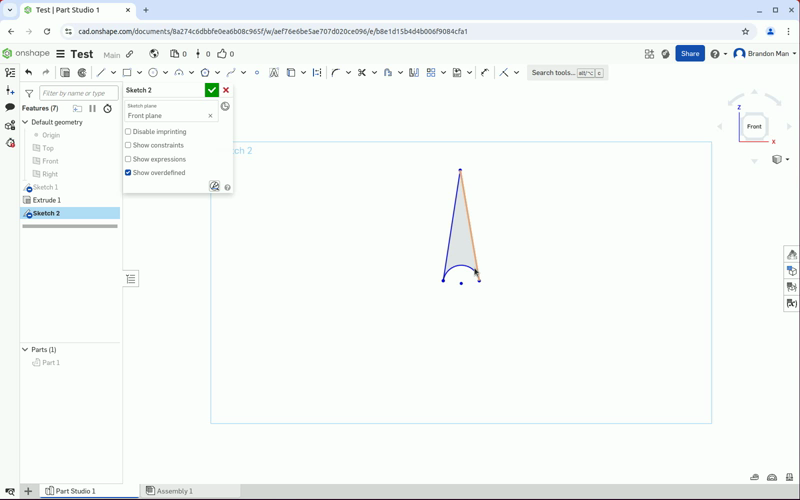
scroll(6)
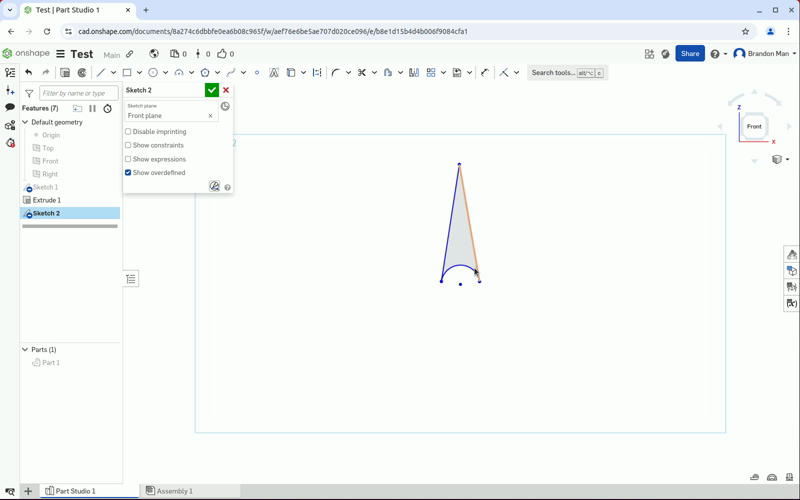
scroll(6)
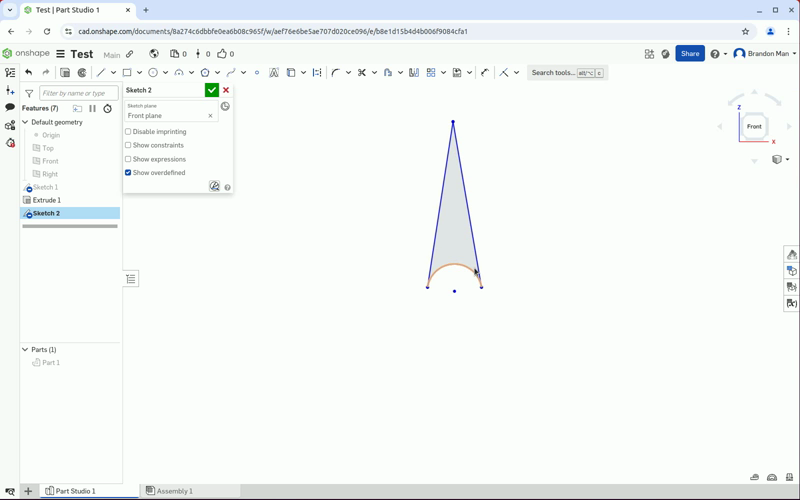
scroll(6)
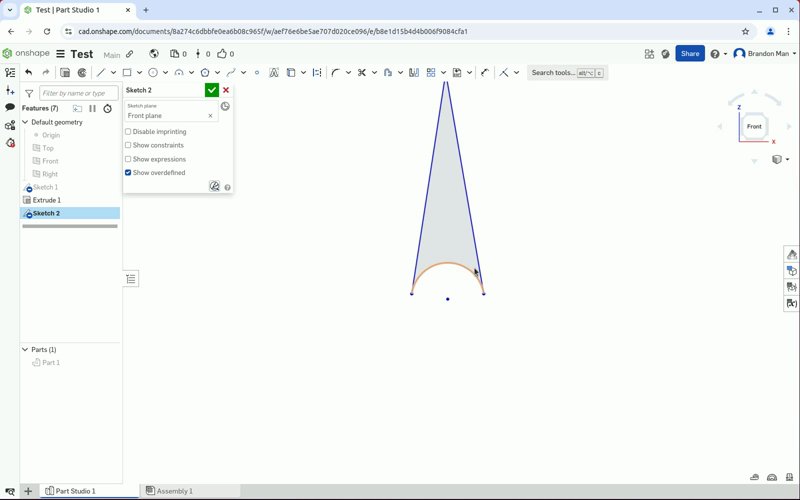
scroll(6)
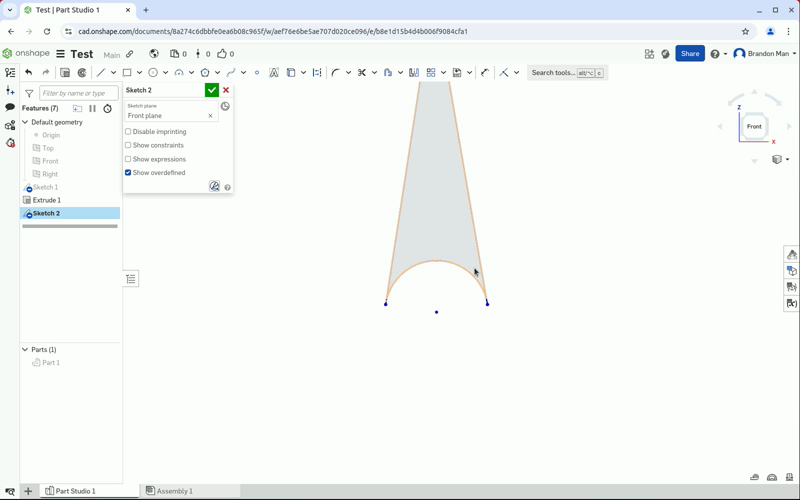
scroll(6)
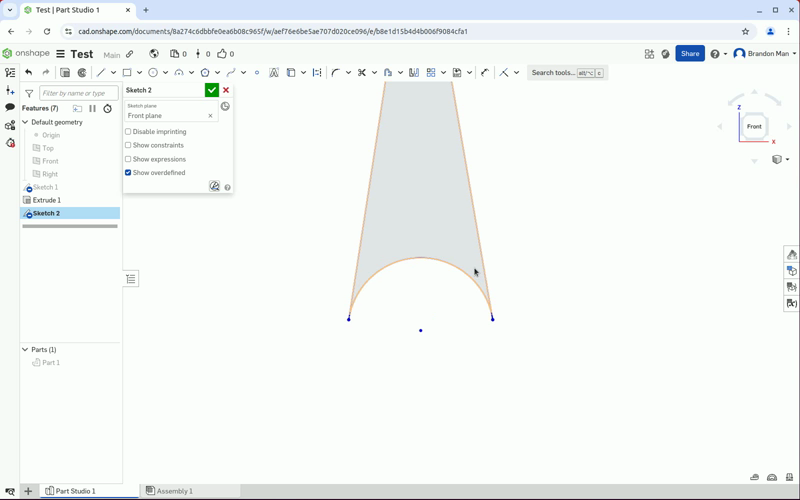
scroll(6)
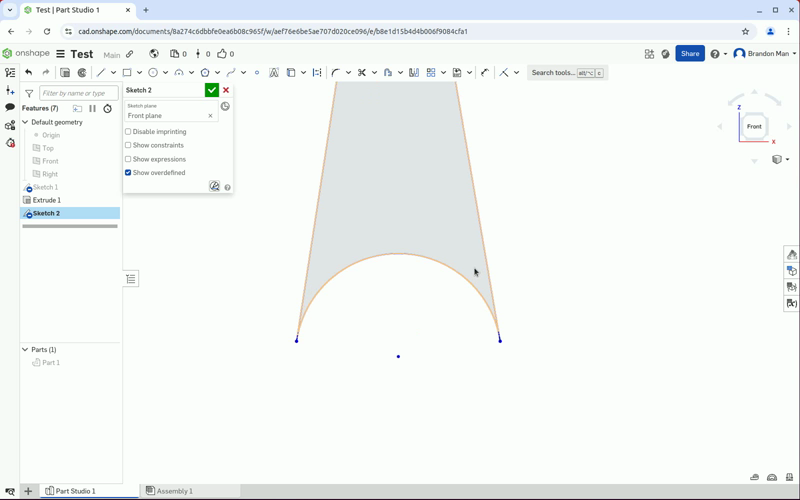
scroll(6)
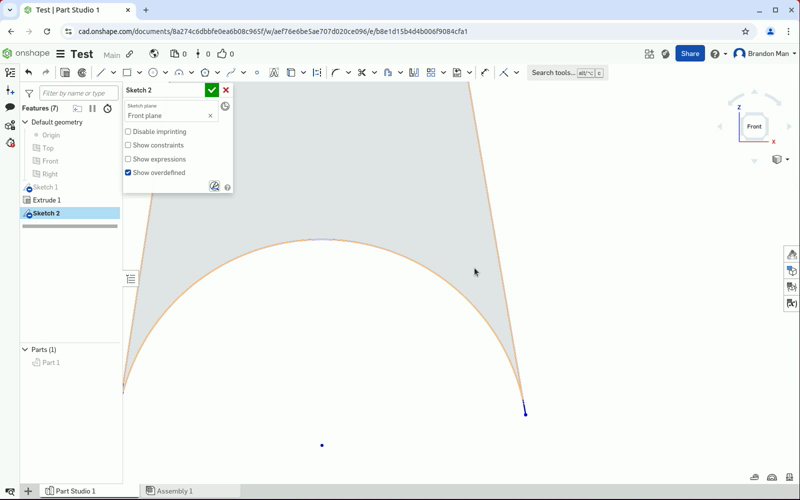
click(474, 267)
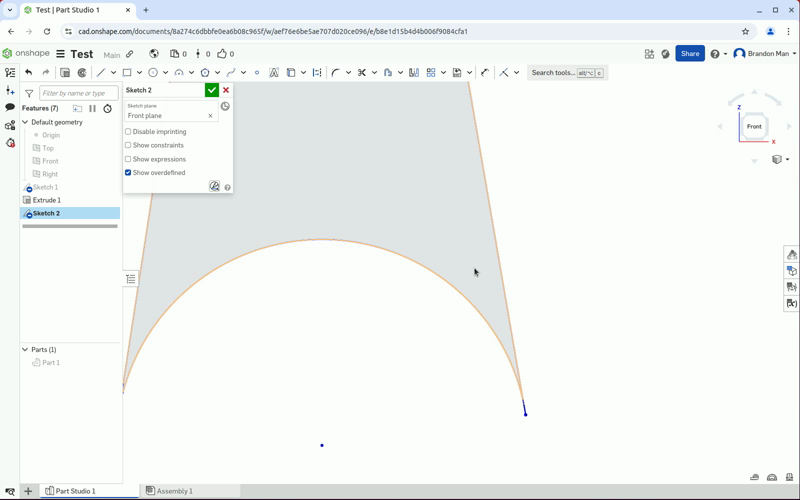
scroll(-6)
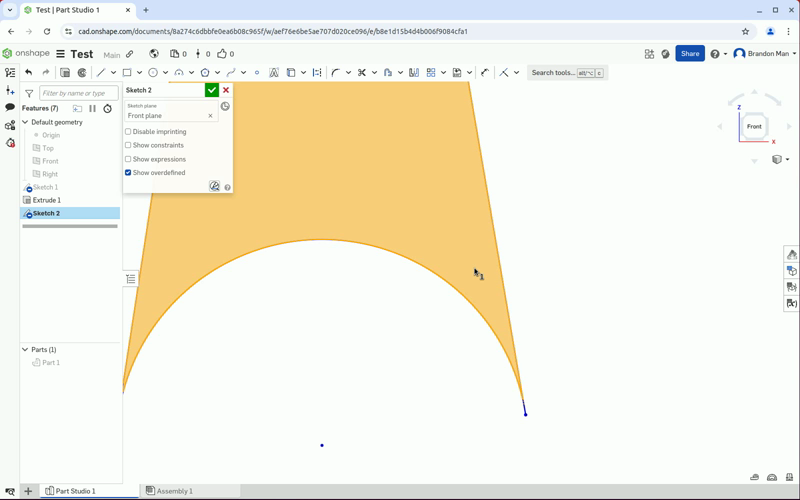
scroll(-6)
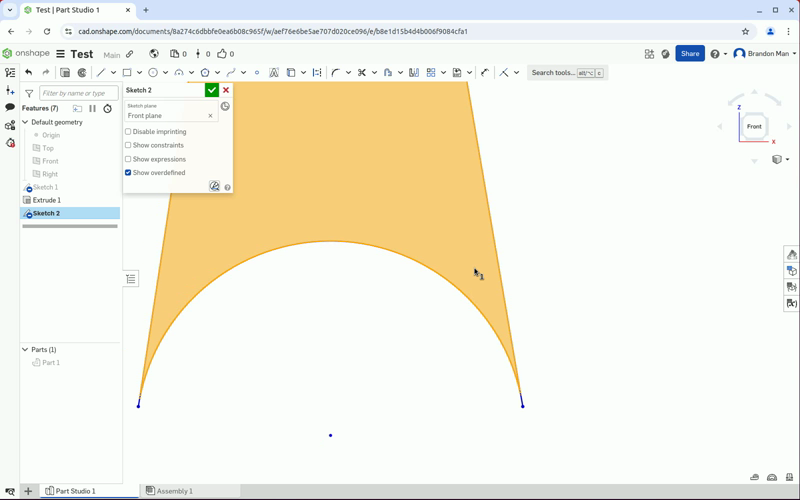
scroll(-6)
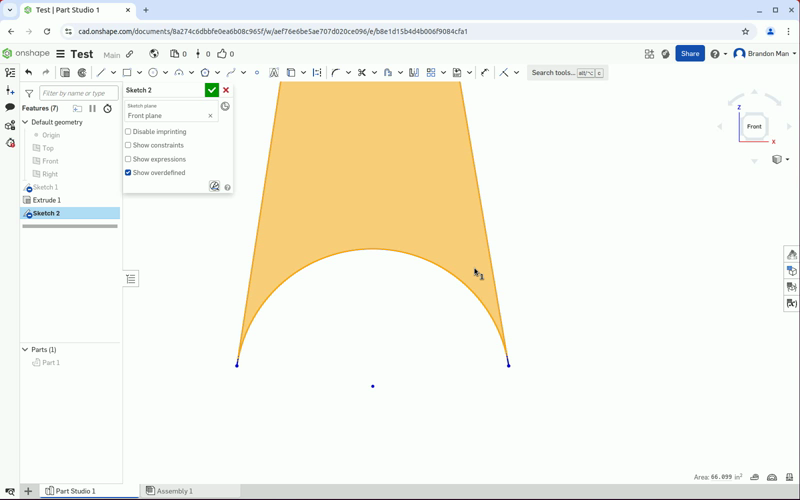
scroll(-6)
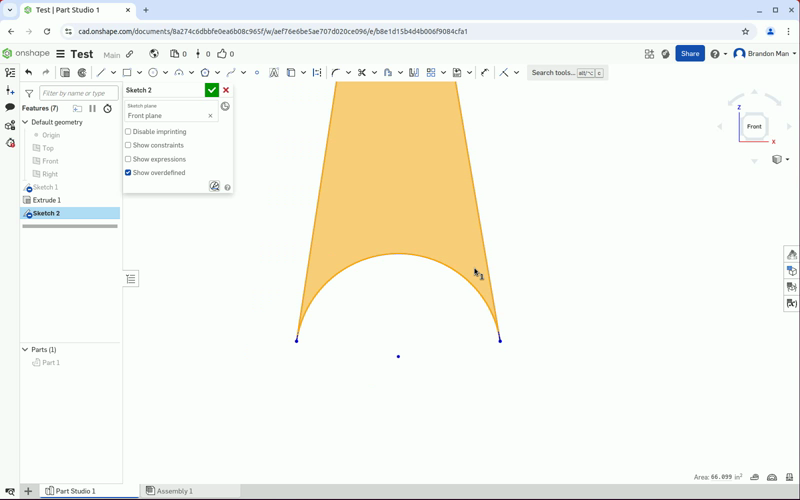
scroll(-6)
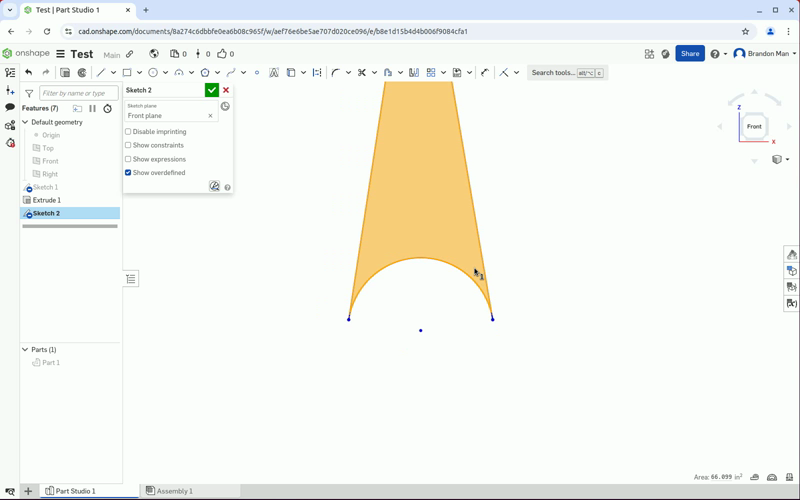
scroll(-6)
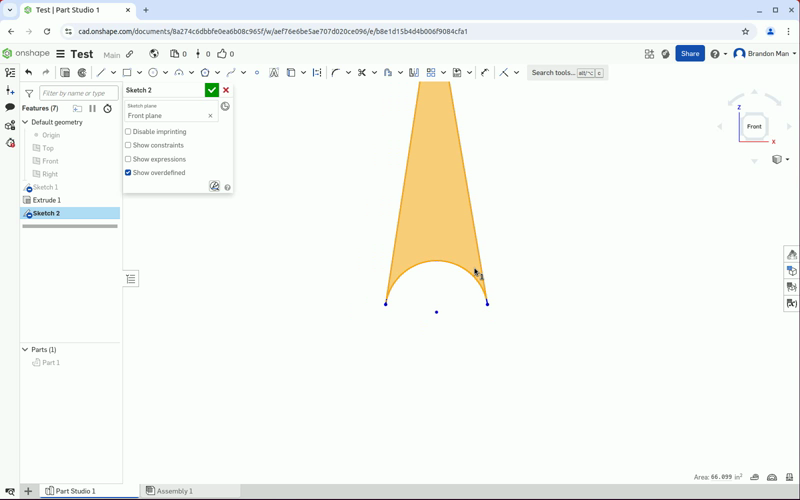
scroll(-6)
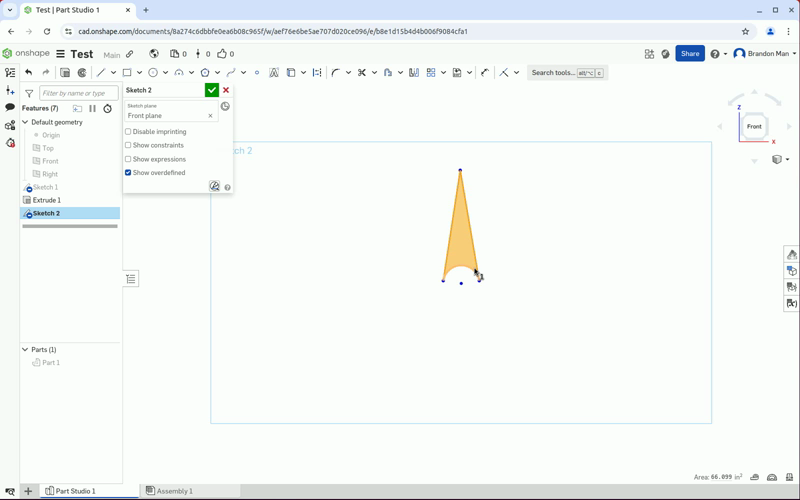
mouse_move(73, 352)
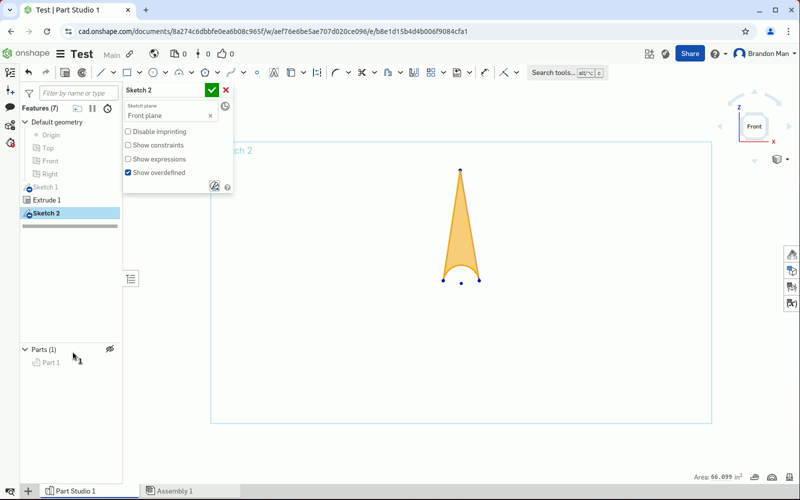
key(shift+y)
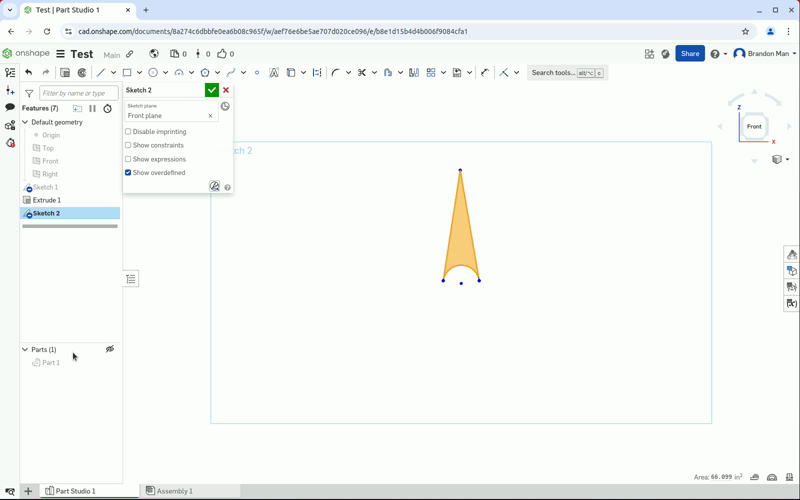
key(shift+e)
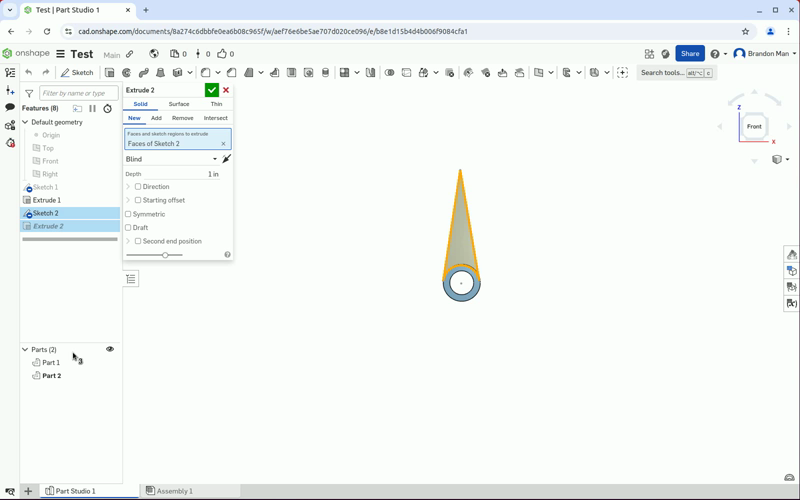
mouse_move(143, 106)
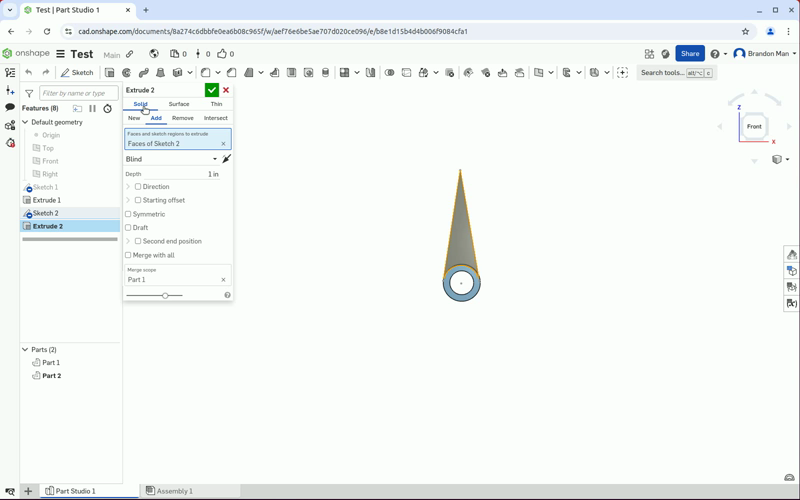
click(143, 106)
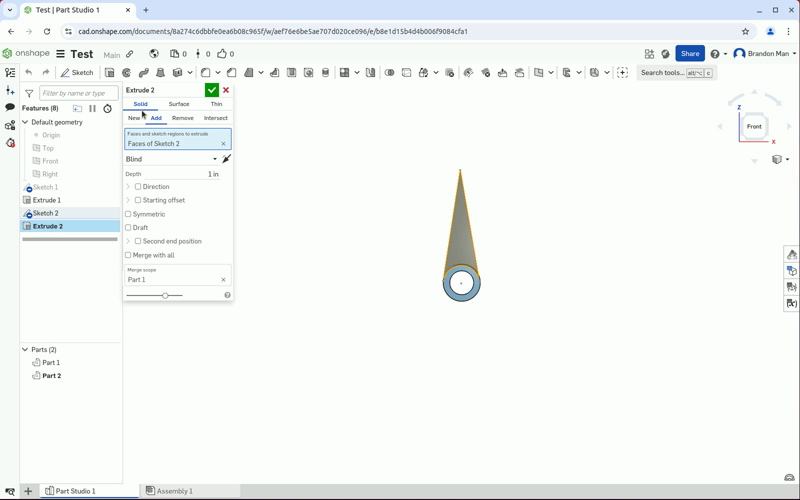
mouse_move(137, 120)
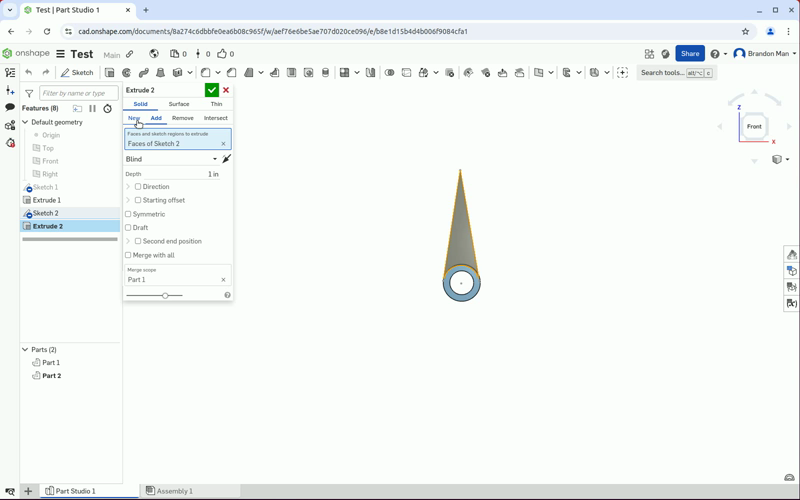
click(137, 120)
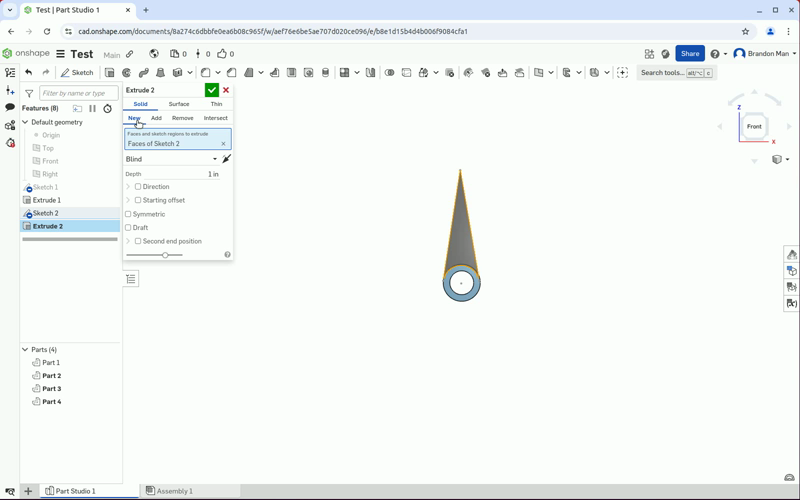
key(tab, 4)
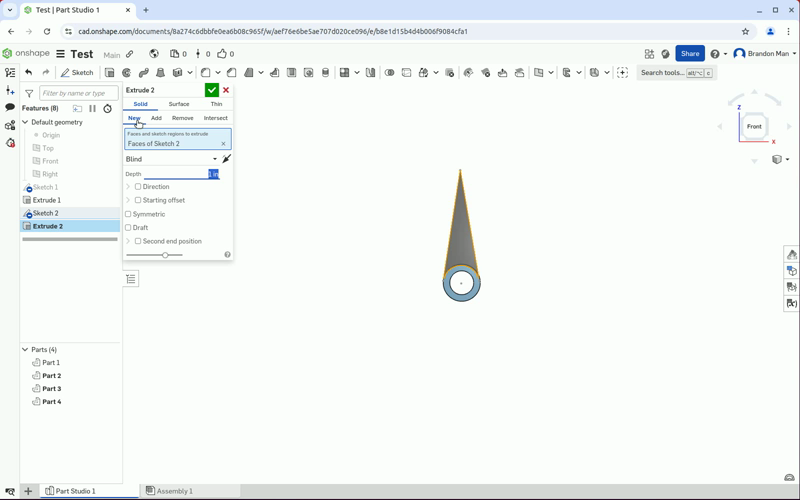
text(3.852)
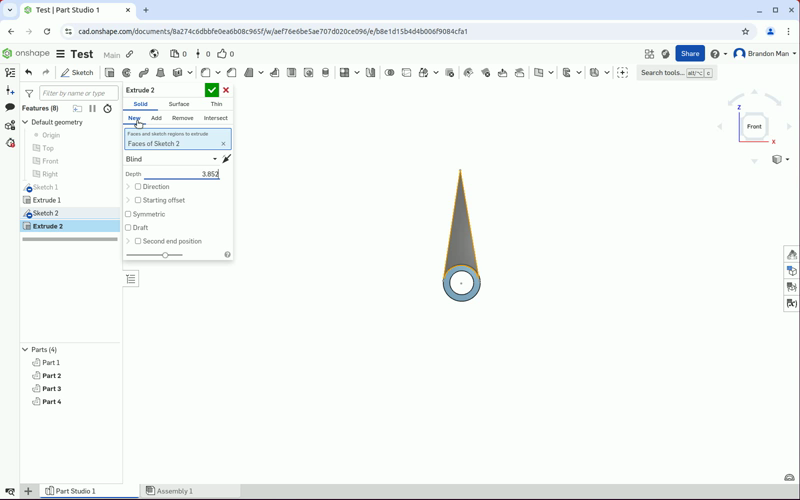
key(tab, 3)
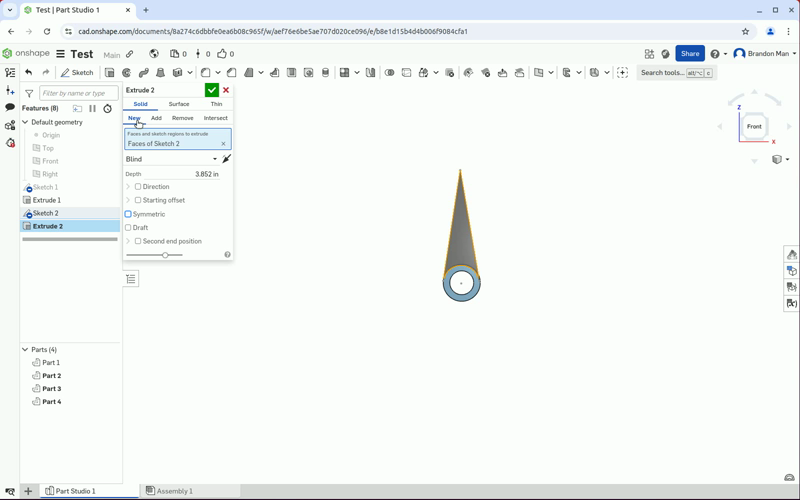
key(space)
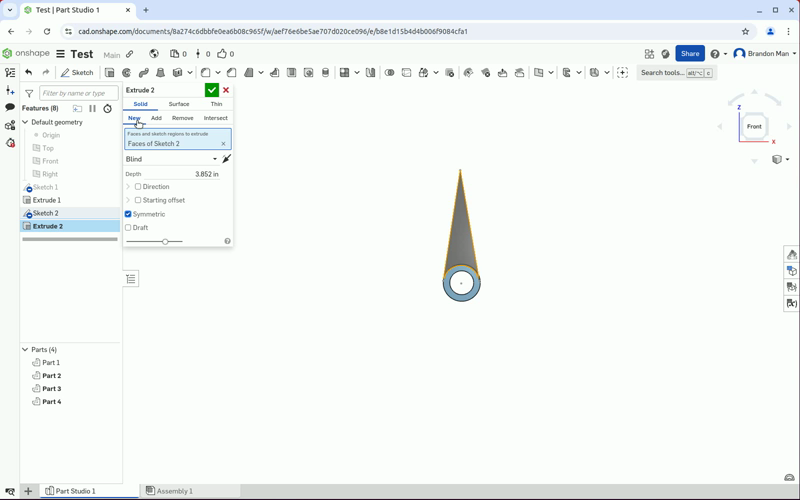
key(enter)
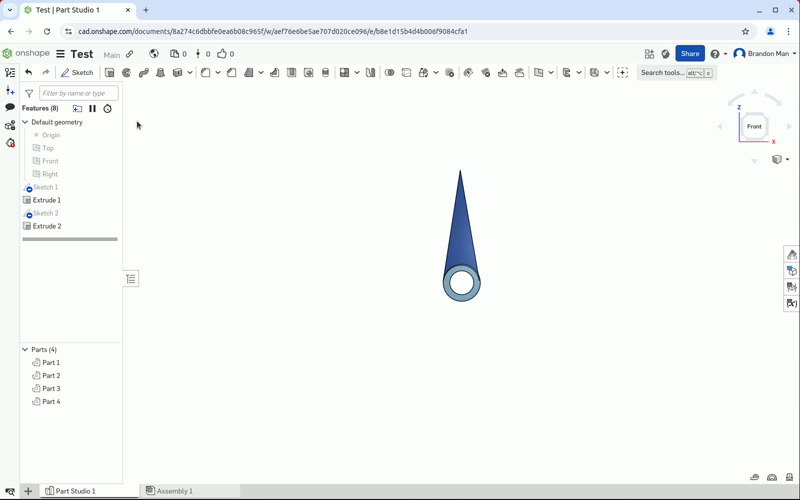
key(shift+h)
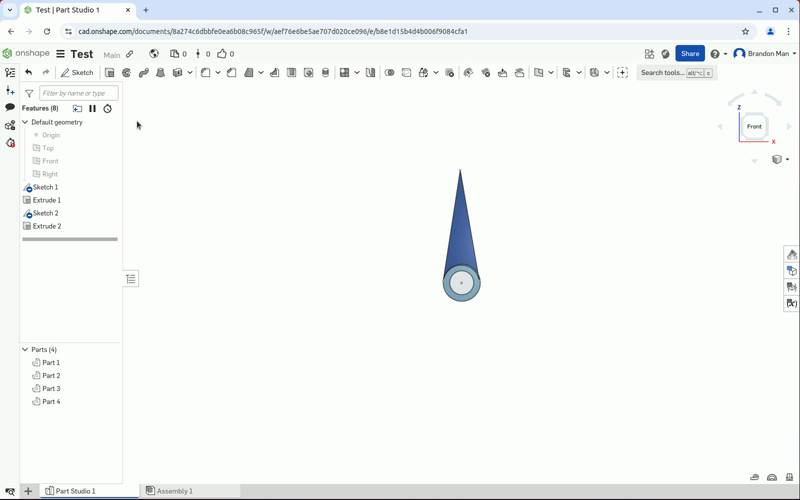
key(shift+h)
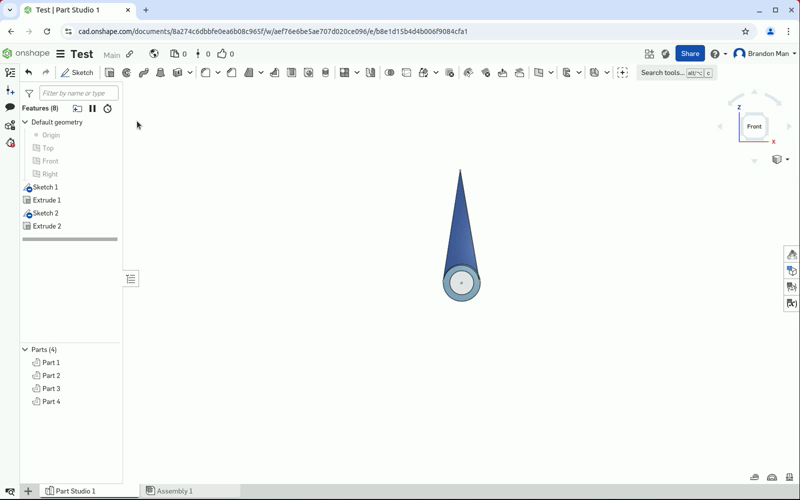
key(shift+7)
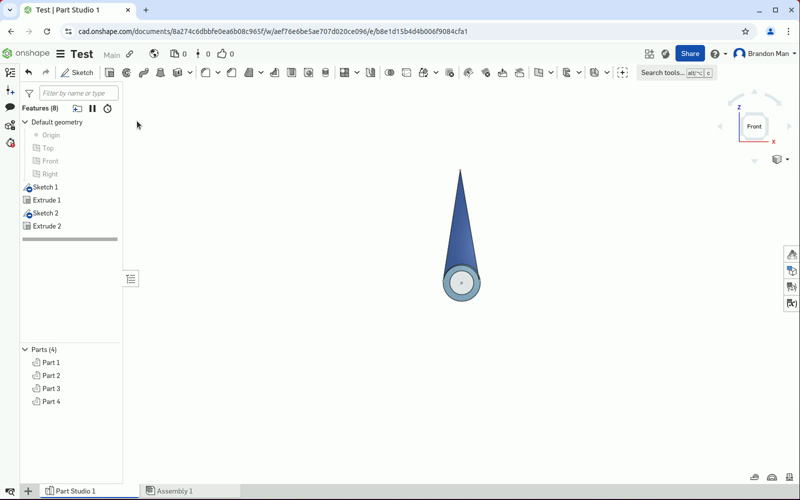
key(left, 2)
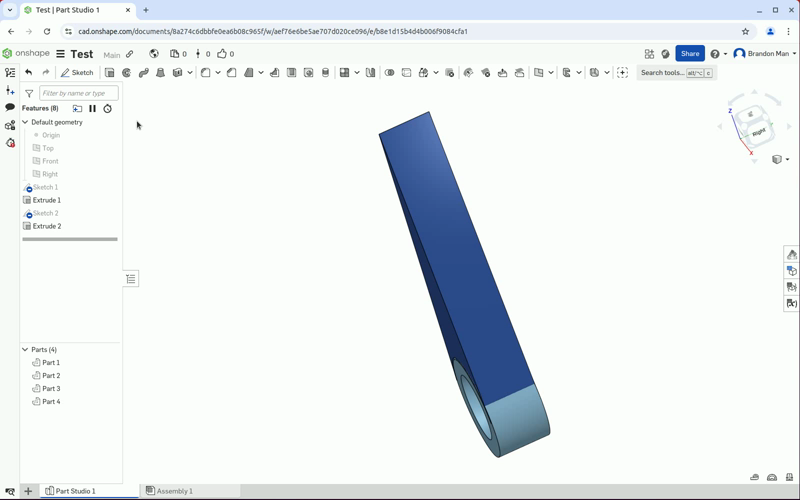
key(down, 2)
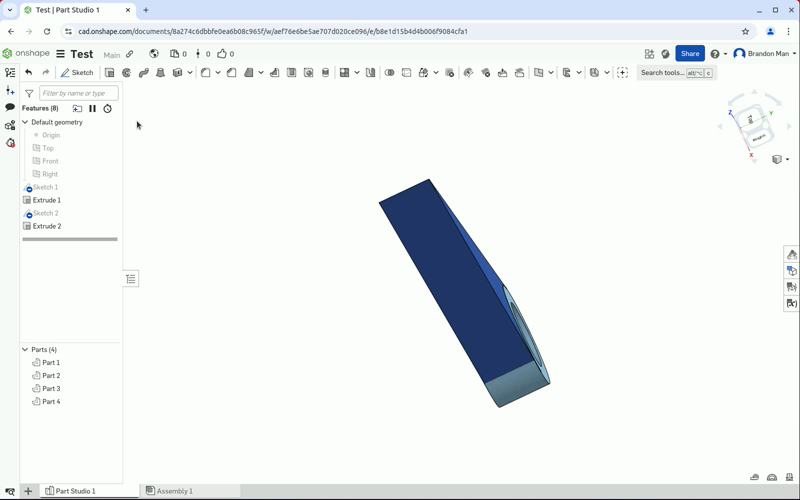
key(up, 2)
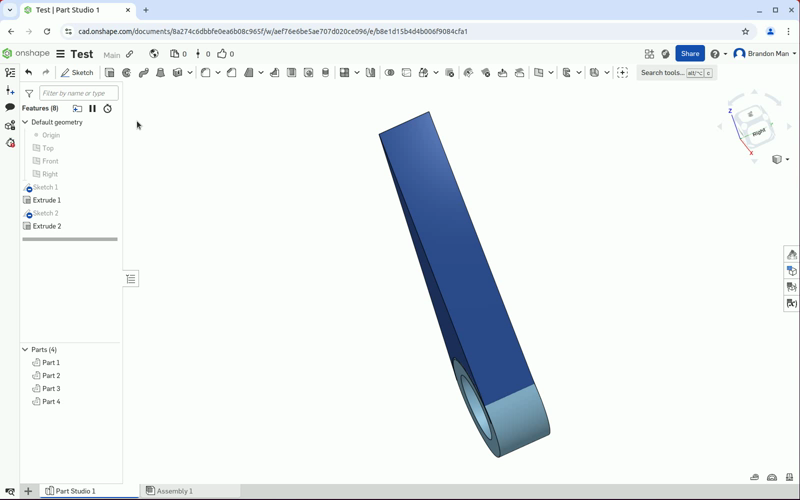
key(right, 2)
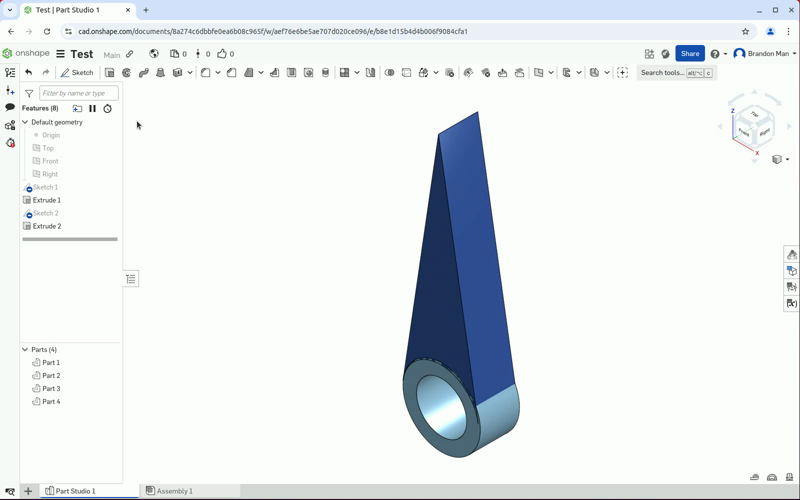
mouse_move(73, 189)
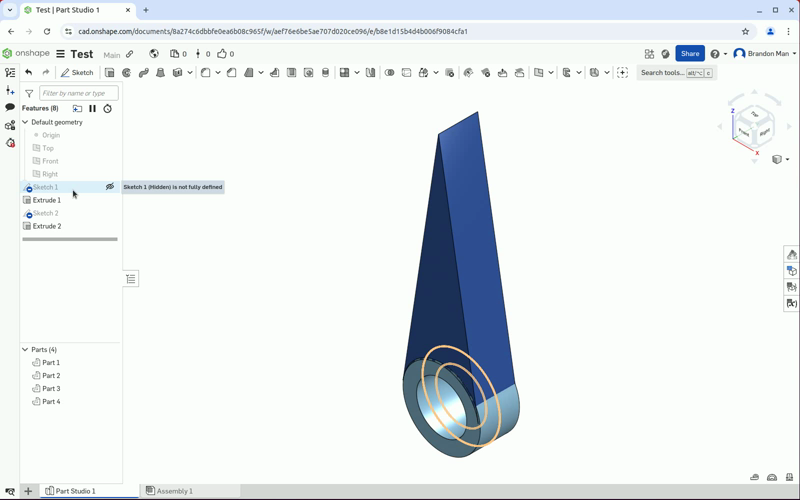
click(73, 189)